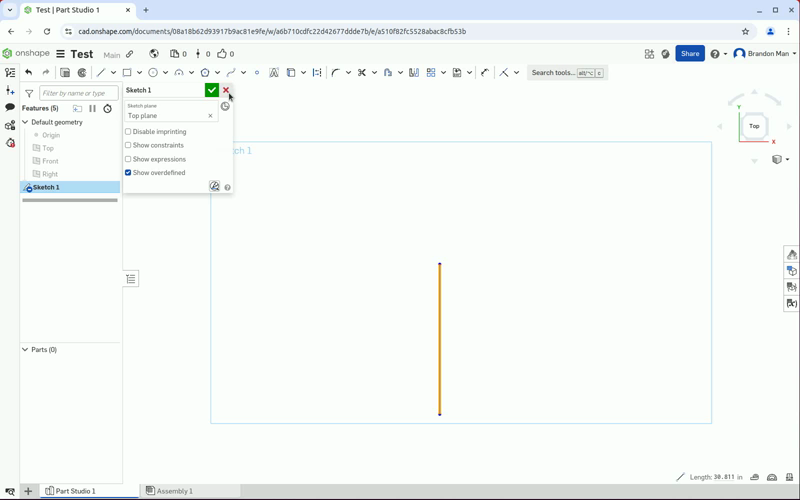
key(shift+h)
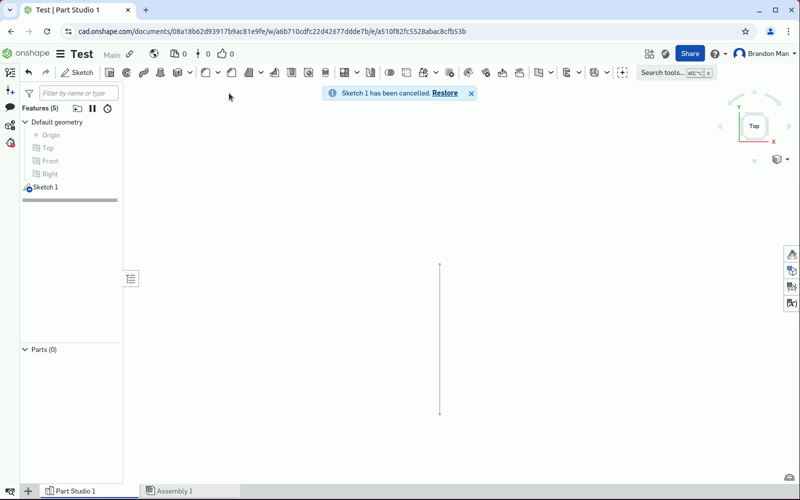
mouse_move(73, 352)
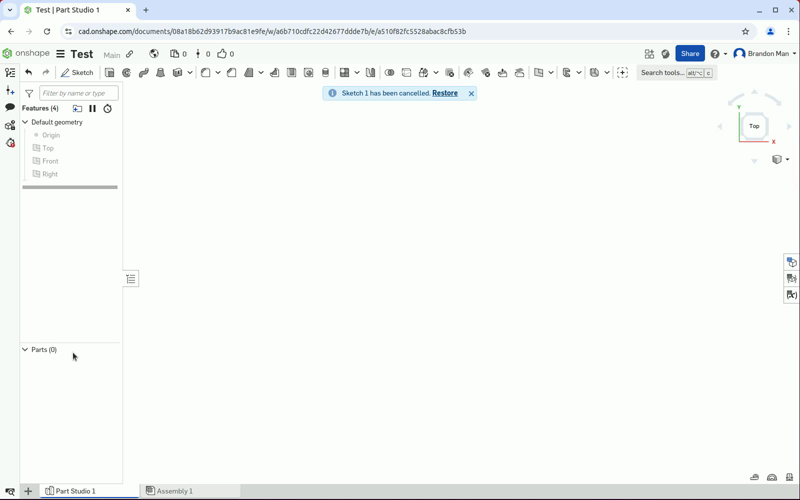
key(y)
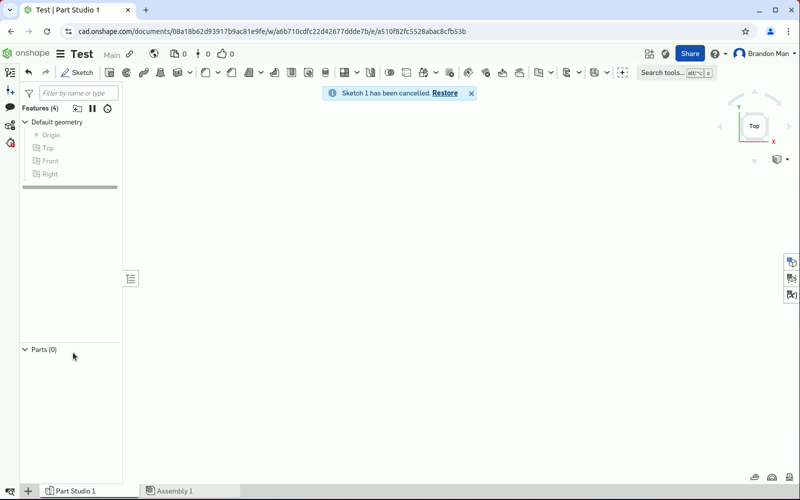
key(shift+p)
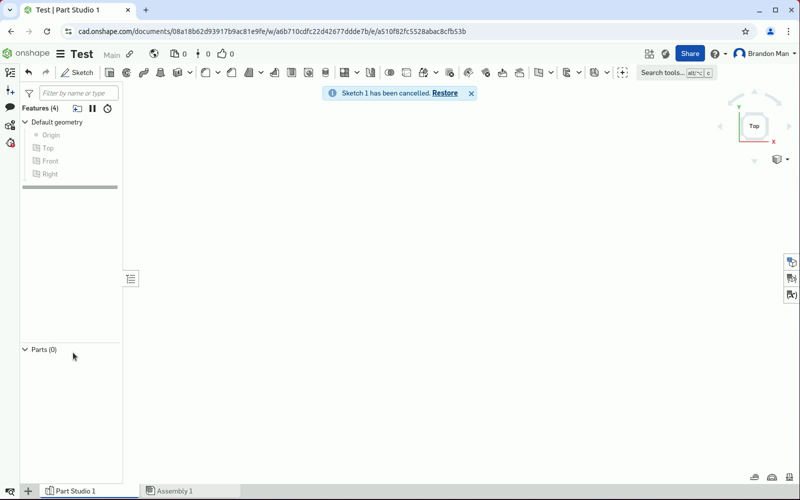
key(space)
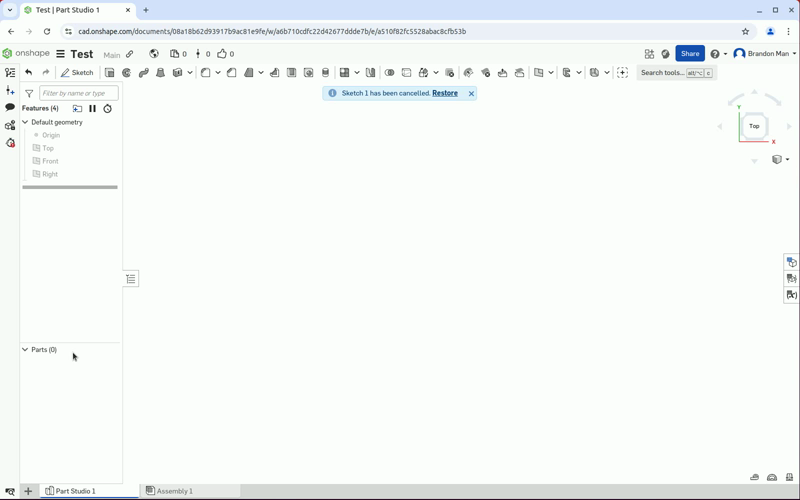
key_down(shift)
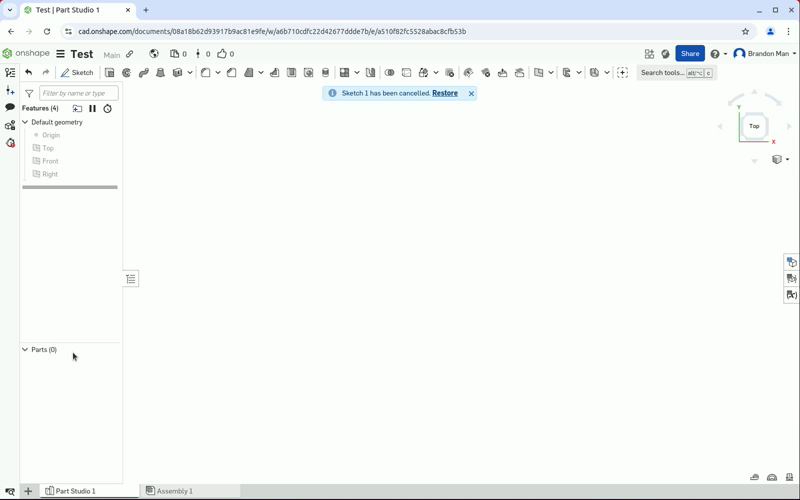
key(up)
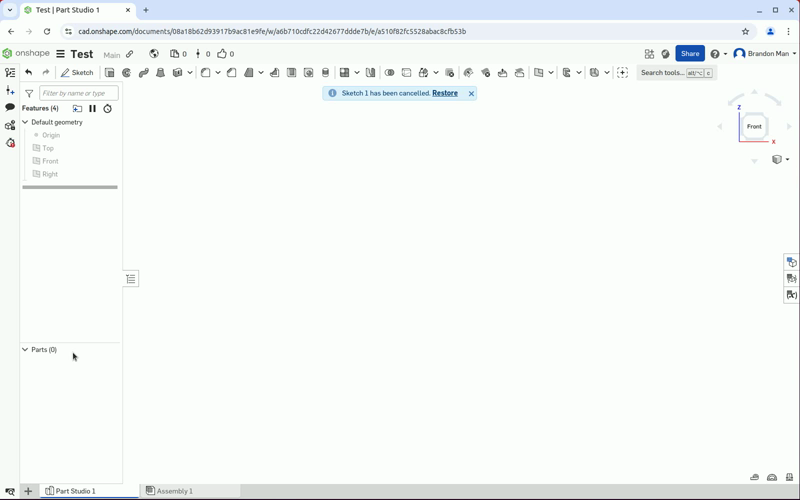
key_up(shift)
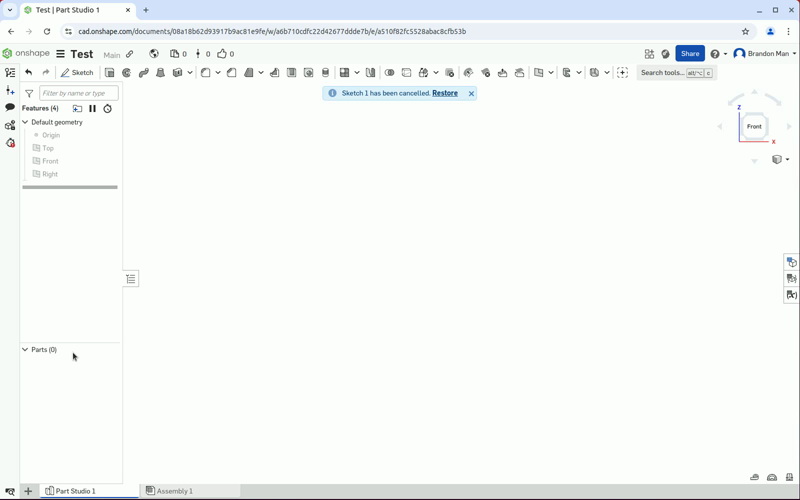
mouse_move(73, 352)
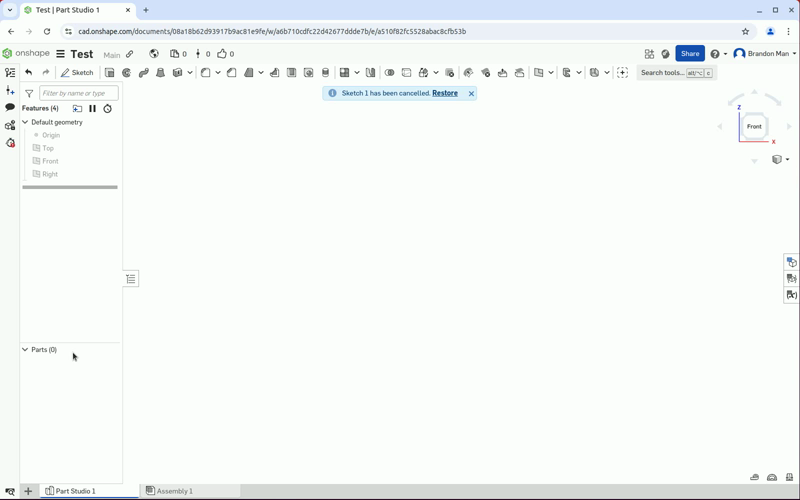
key(shift+y)
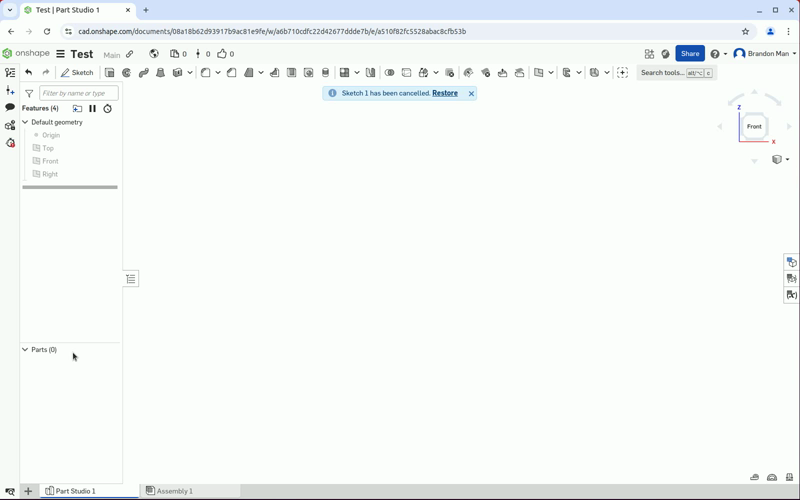
key(shift+s)
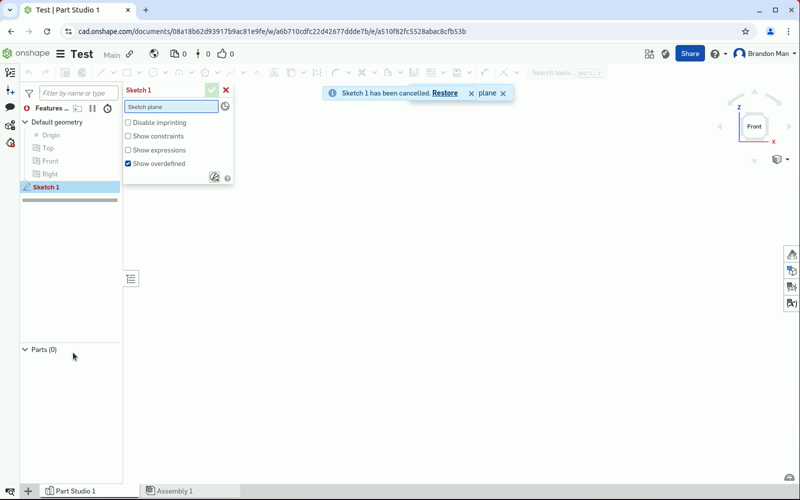
mouse_move(73, 163)
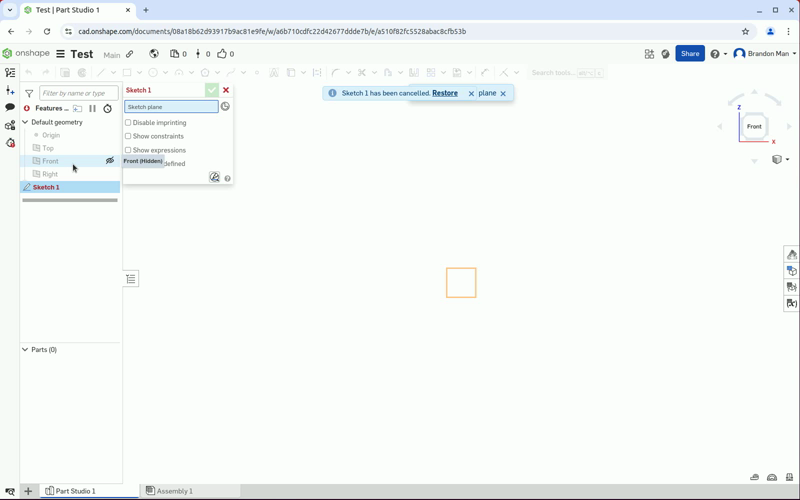
click(73, 163)
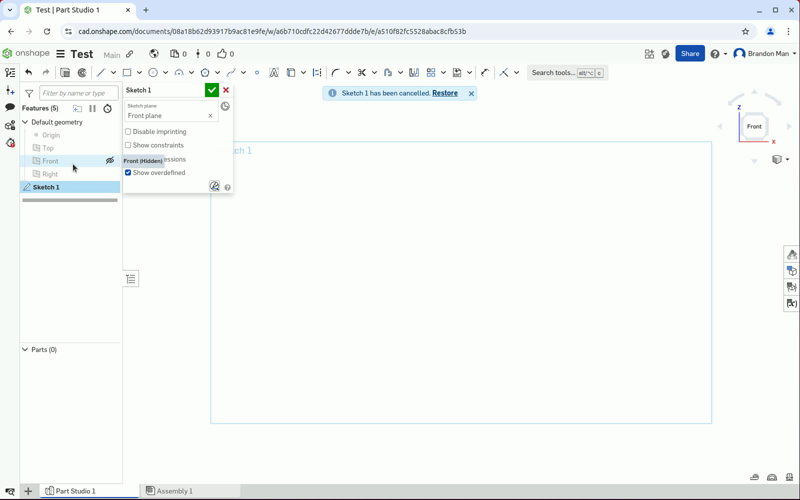
mouse_move(73, 352)
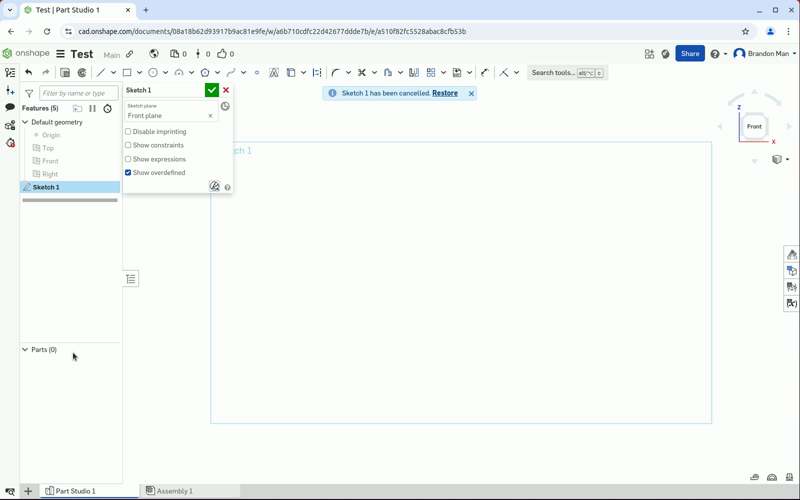
key(y)
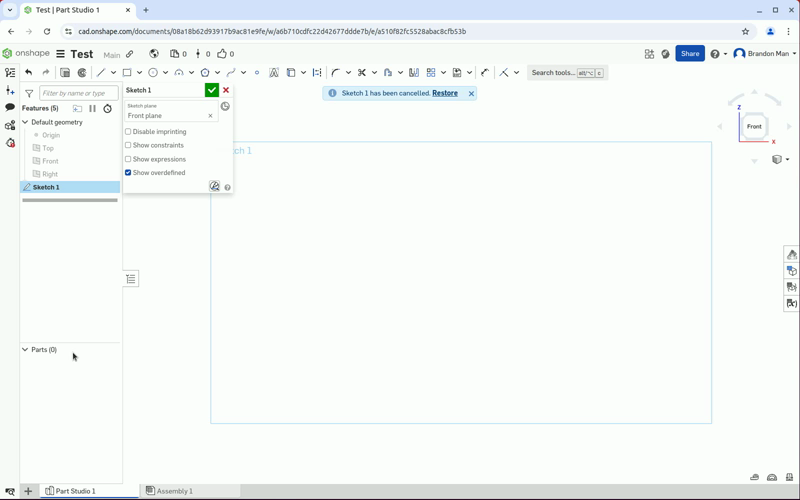
key(l)
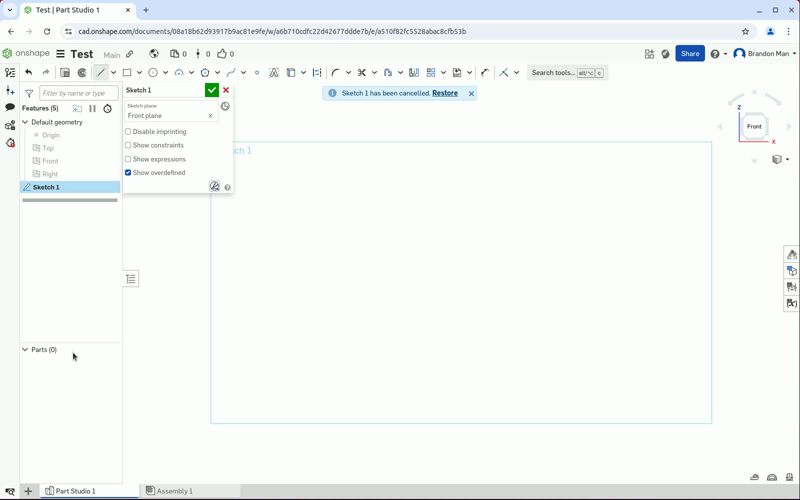
key_down(shift)
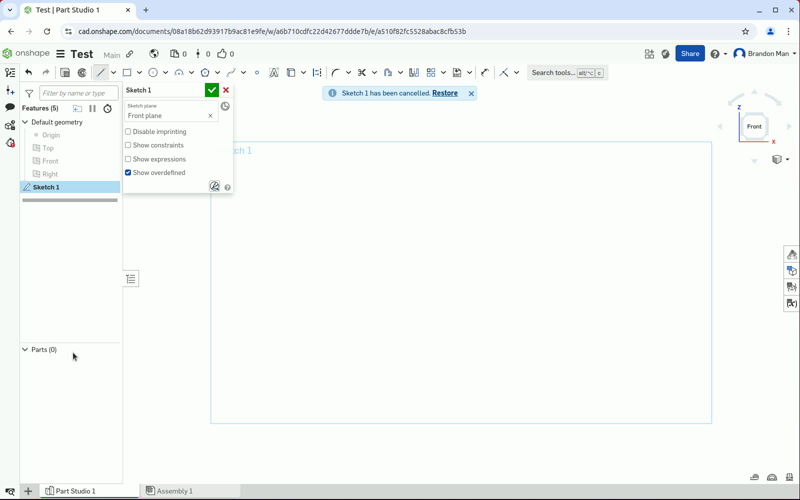
mouse_move(401, 395)
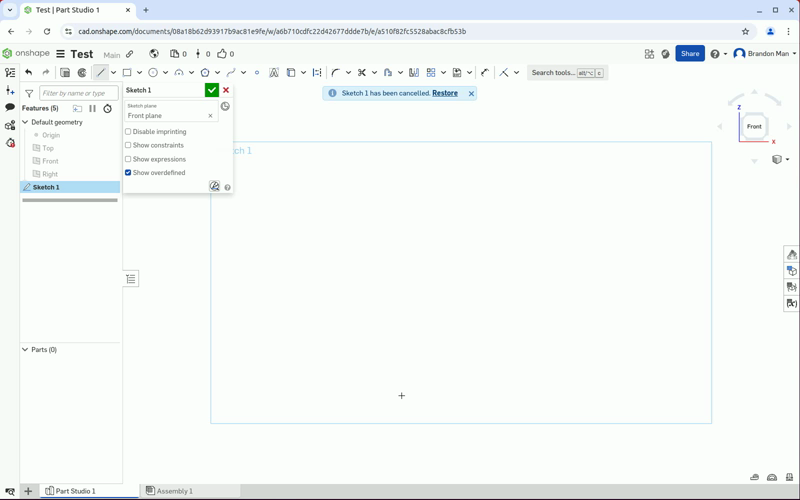
click(401, 395)
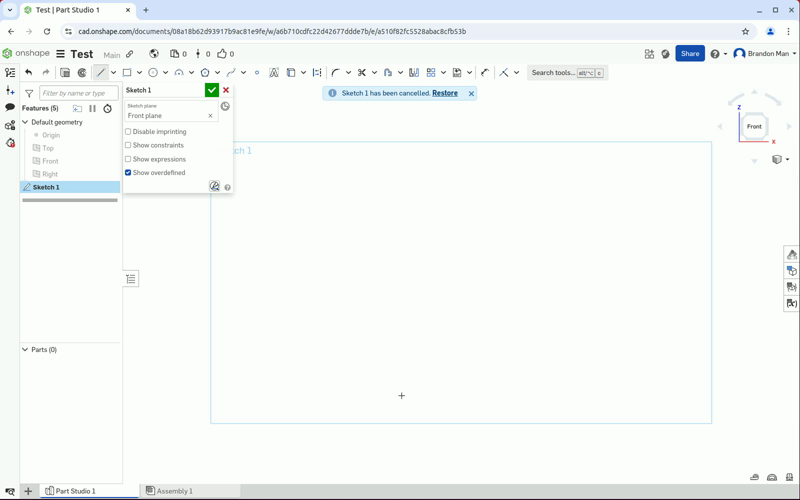
key_up(shift)
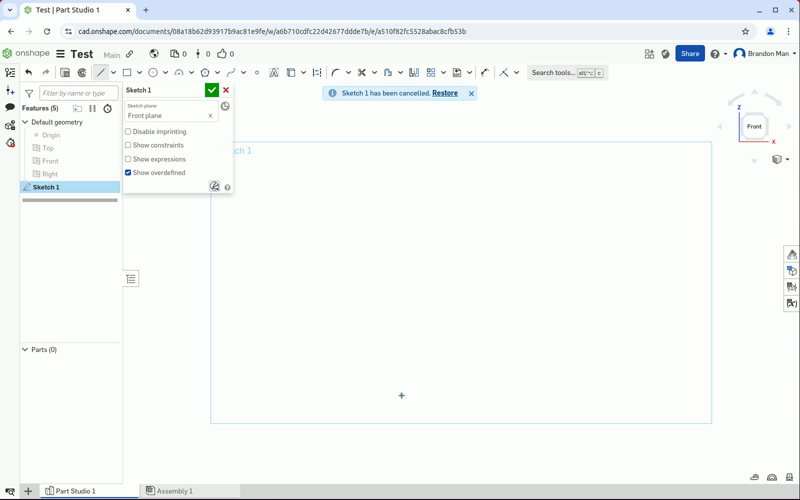
key_down(shift)
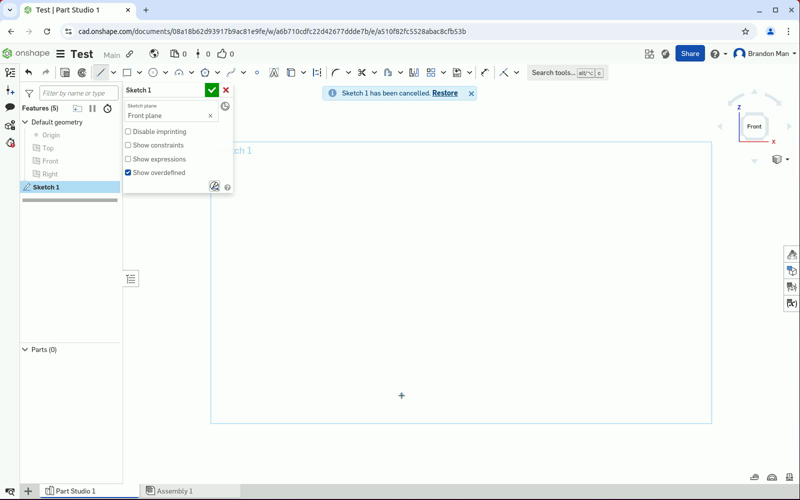
mouse_move(517, 395)
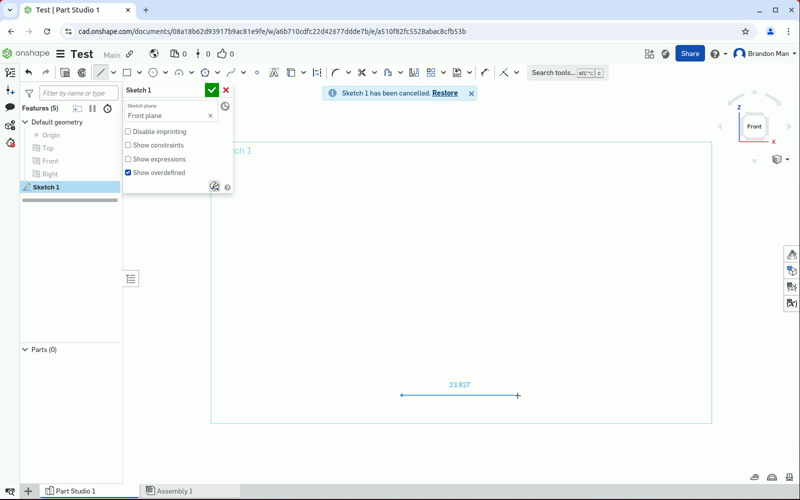
click(517, 395)
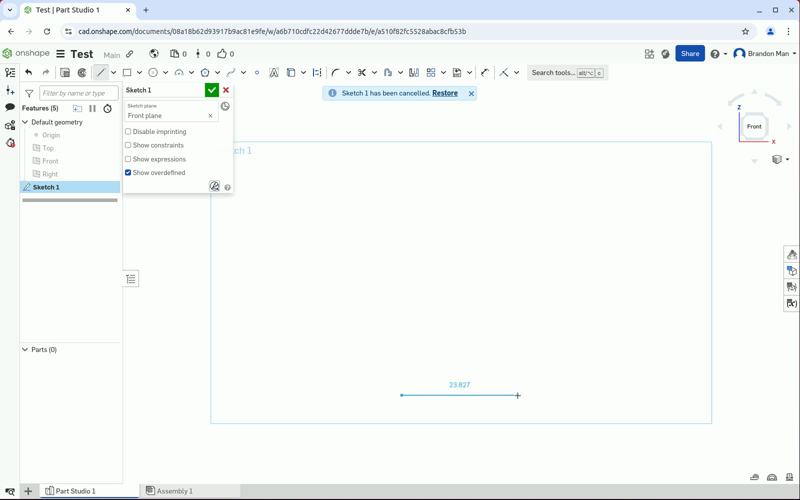
key_up(shift)
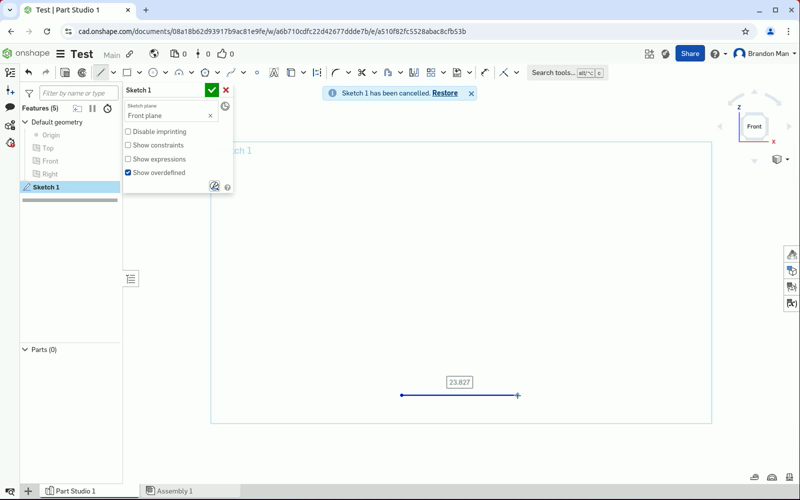
key_down(shift)
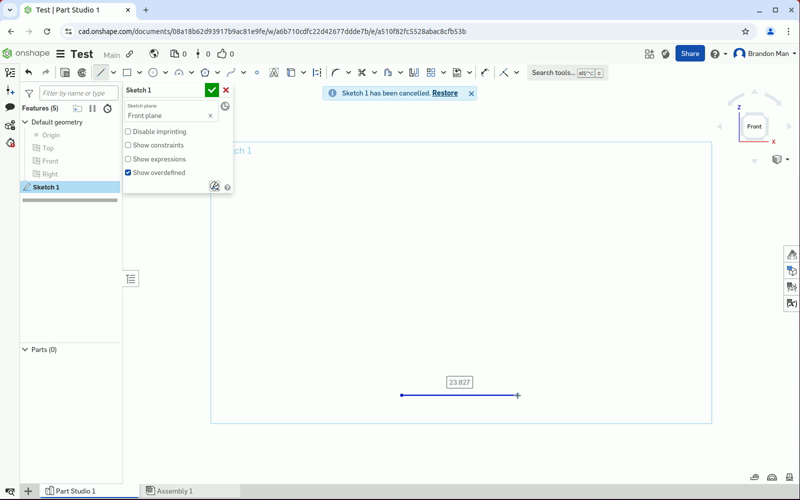
mouse_move(517, 171)
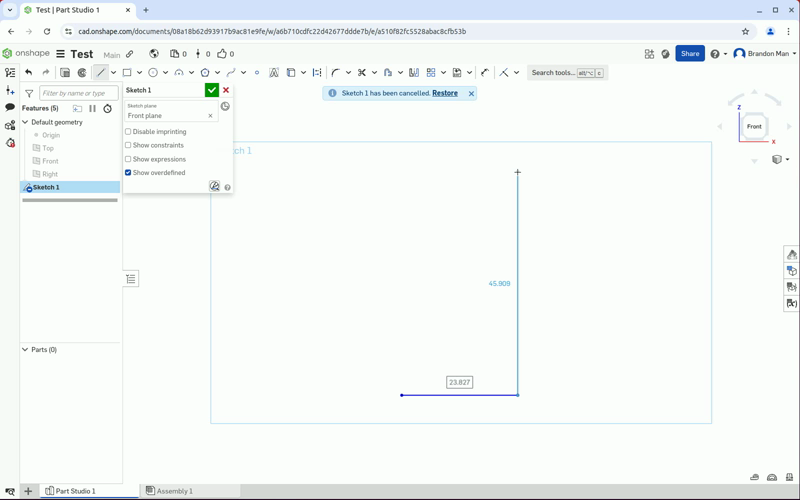
click(517, 171)
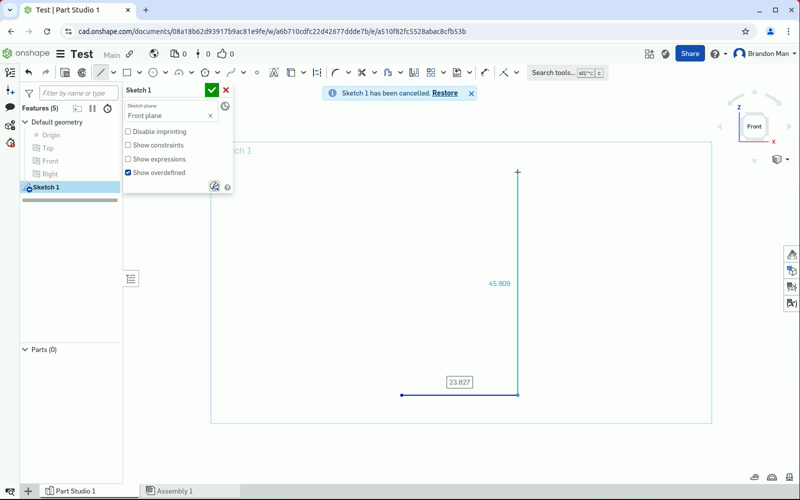
key_up(shift)
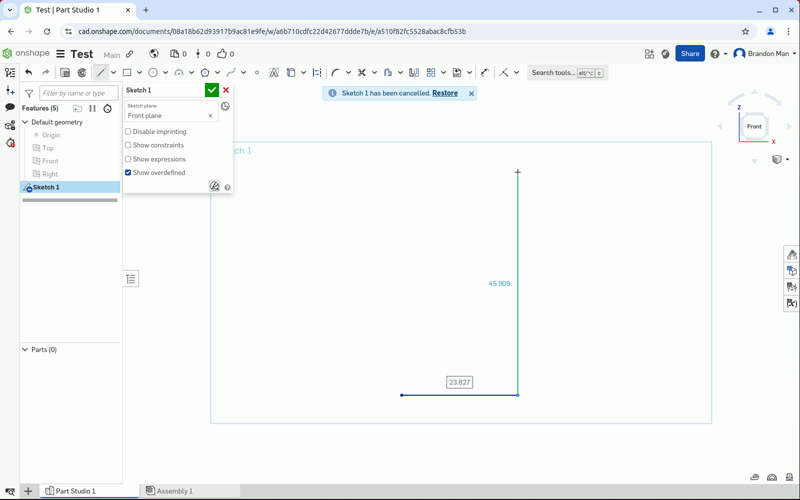
key_down(shift)
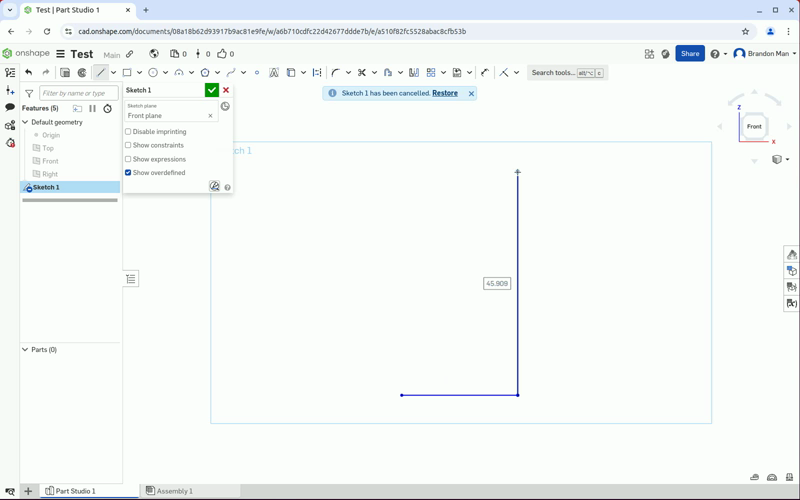
mouse_move(401, 171)
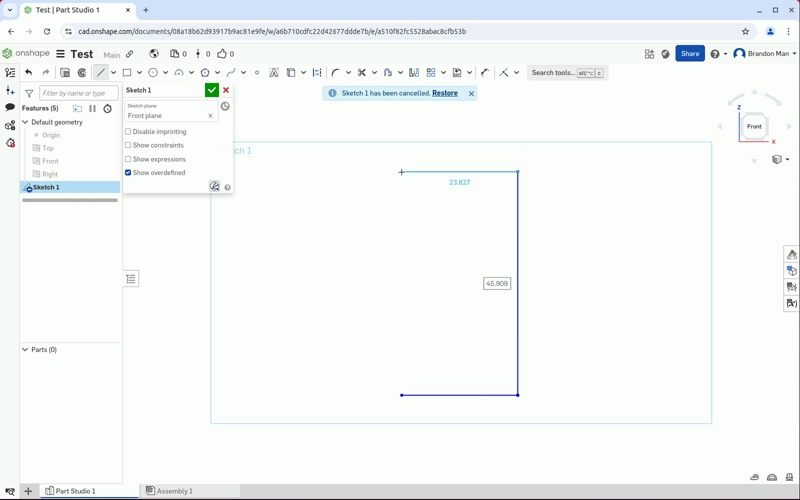
click(401, 171)
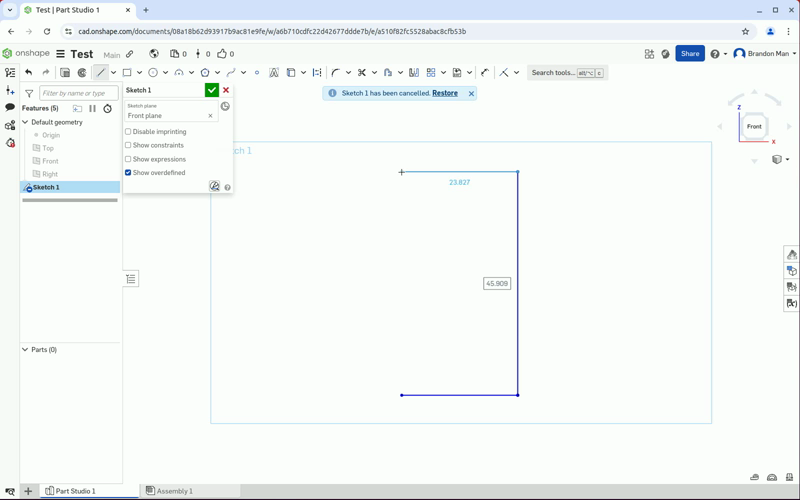
key_up(shift)
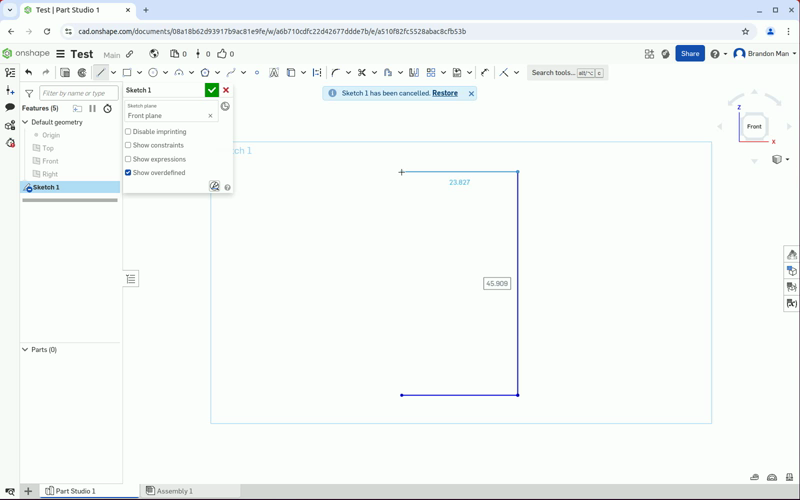
key_down(shift)
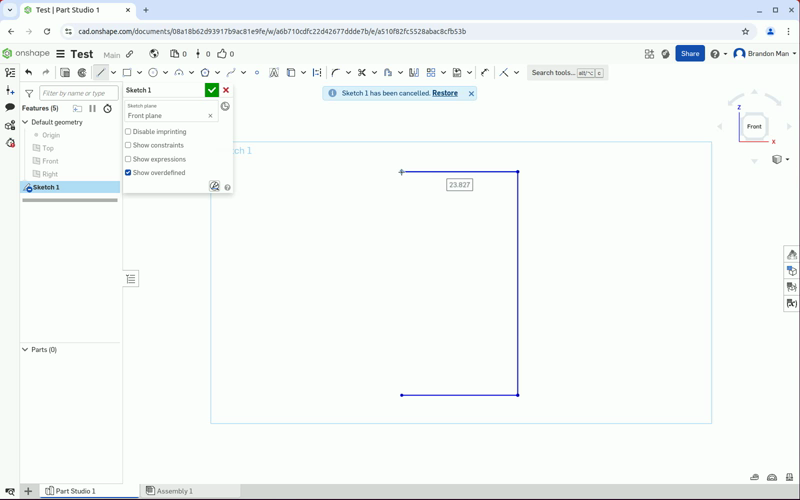
mouse_move(401, 395)
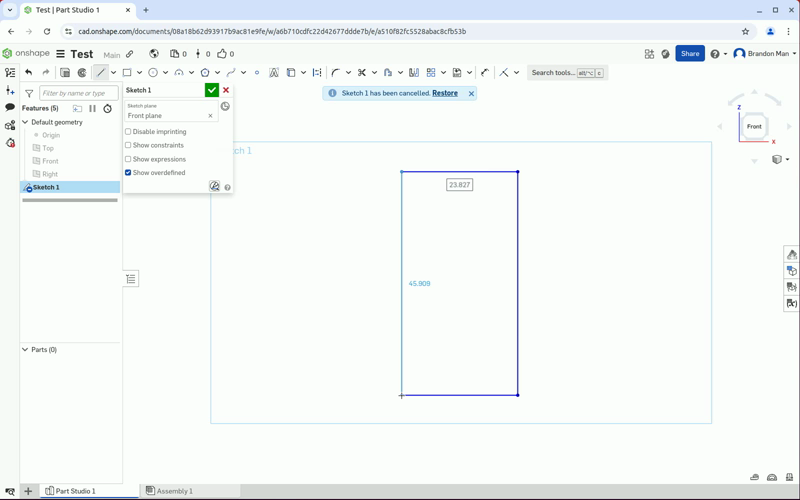
key_up(shift)
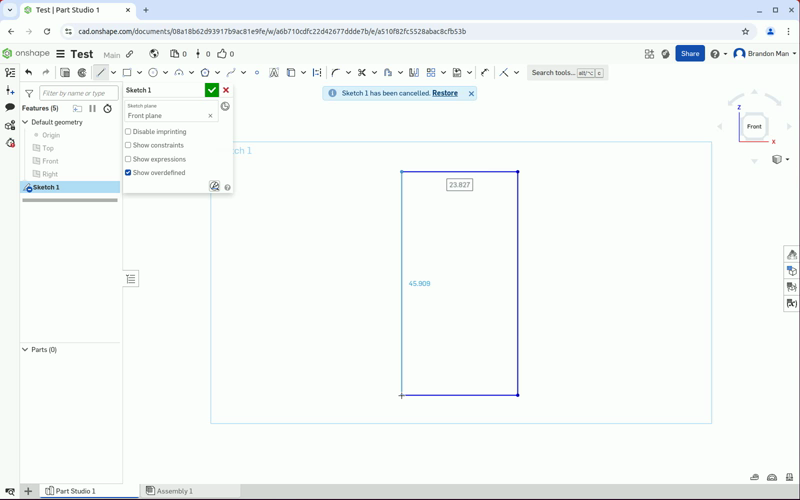
click(401, 395)
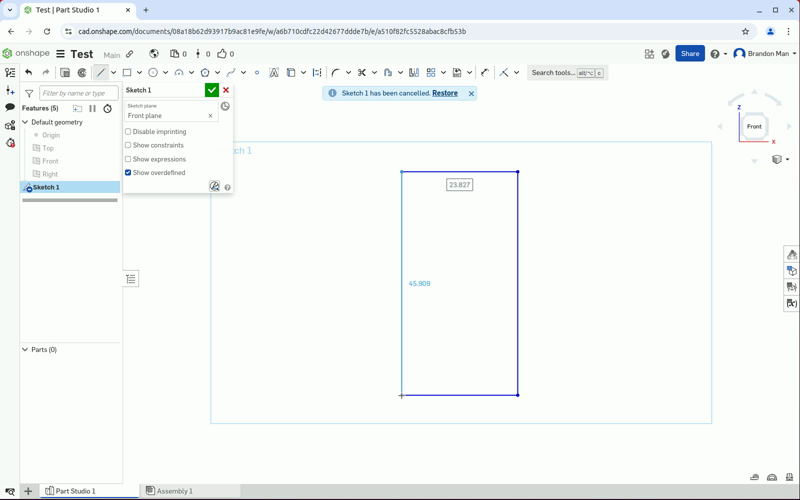
key(esc)
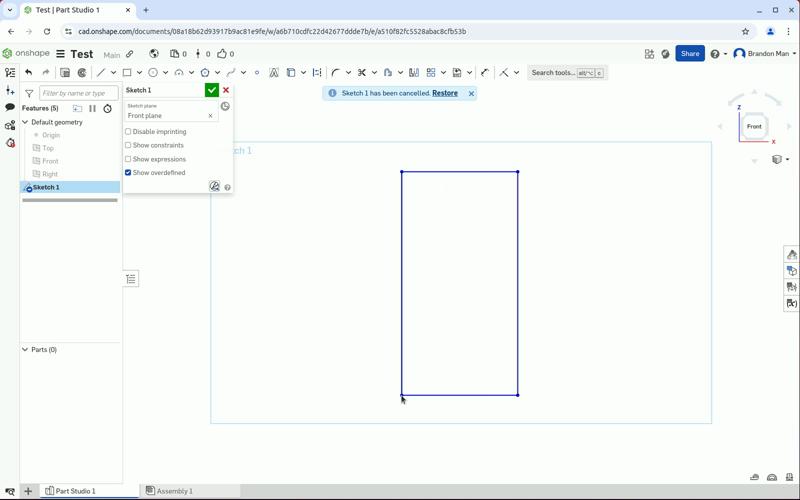
mouse_move(437, 336)
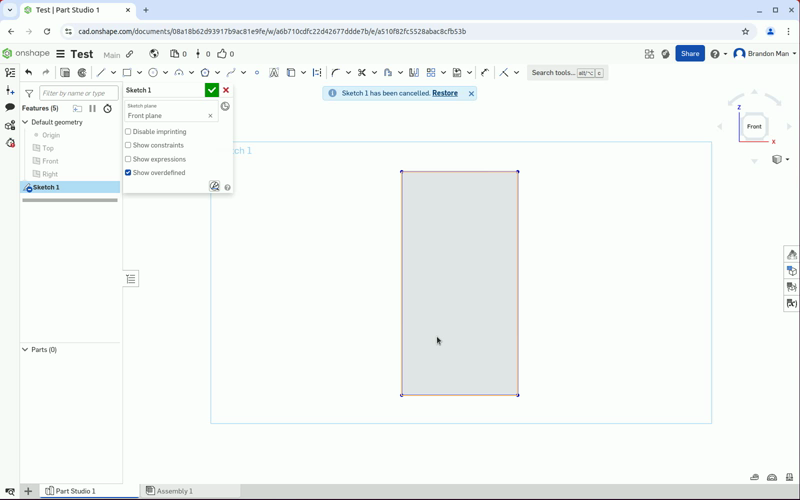
click(437, 336)
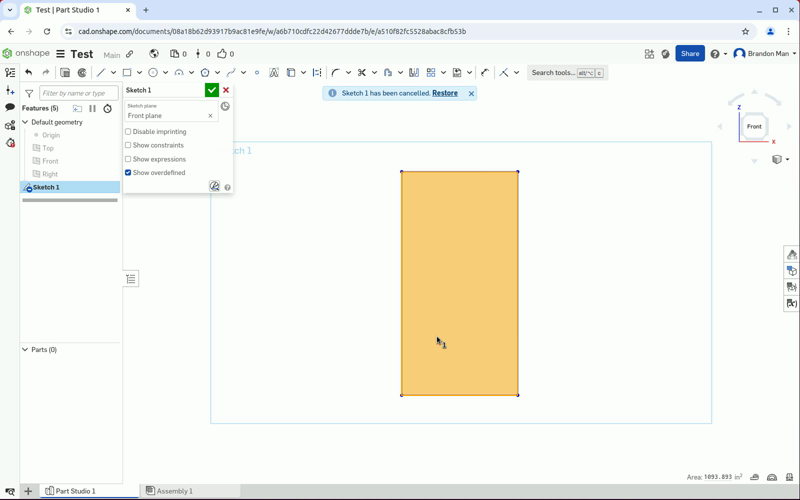
mouse_move(73, 352)
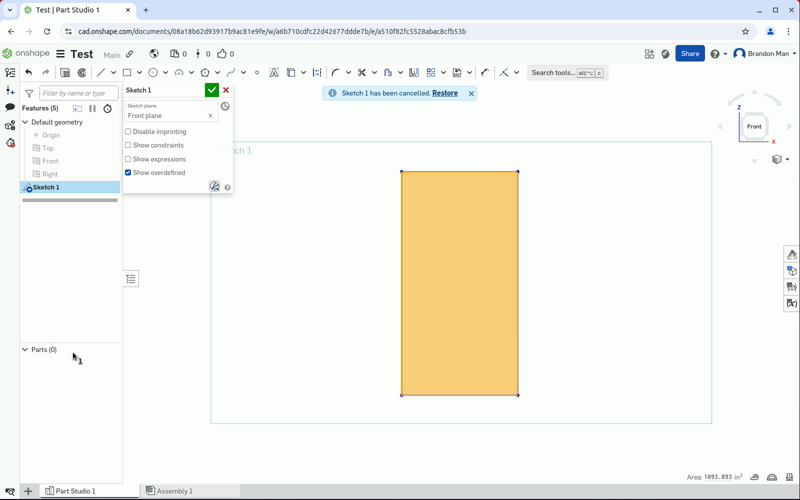
key(shift+y)
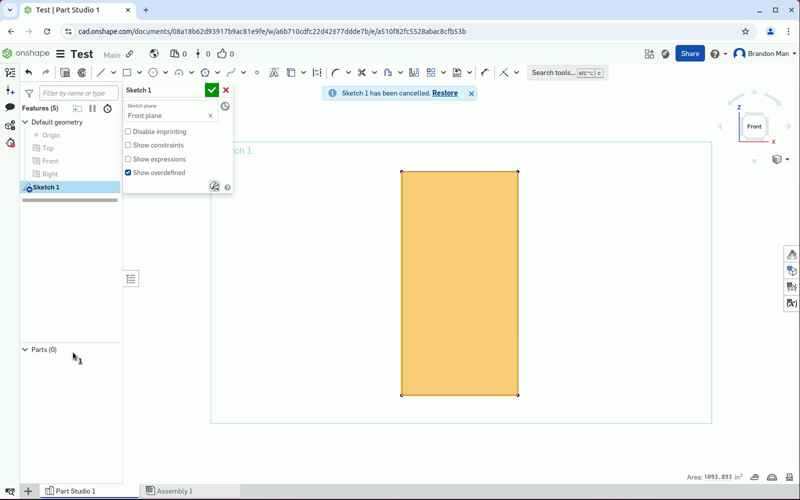
key(shift+e)
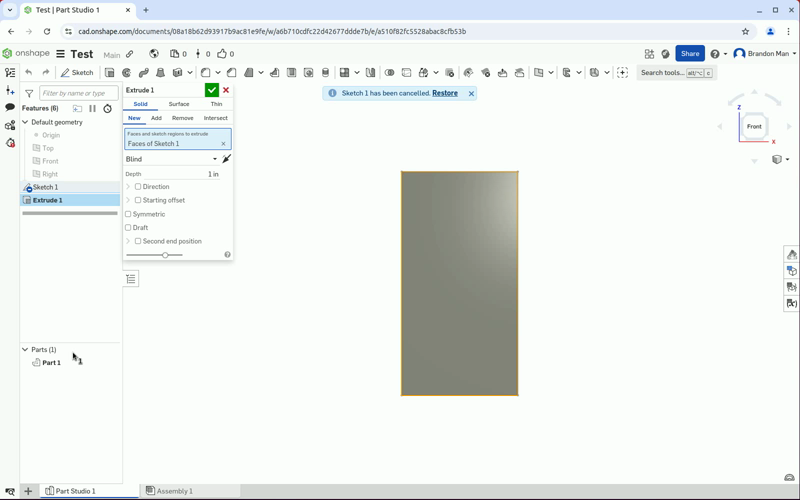
mouse_move(143, 106)
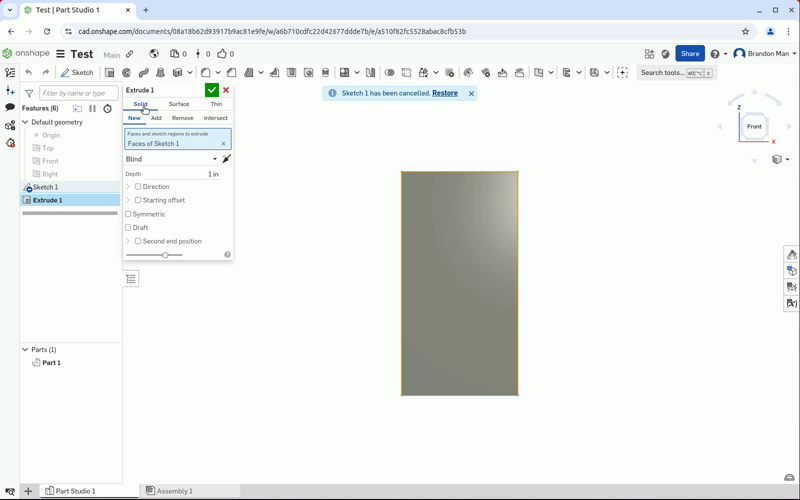
click(143, 106)
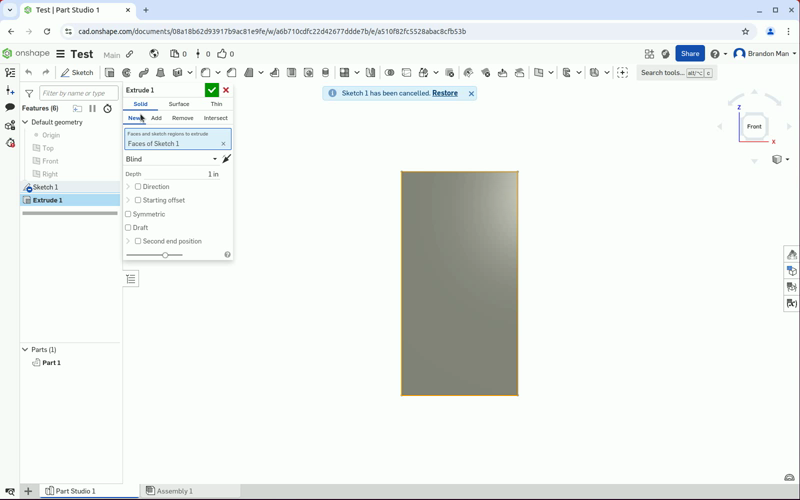
mouse_move(137, 120)
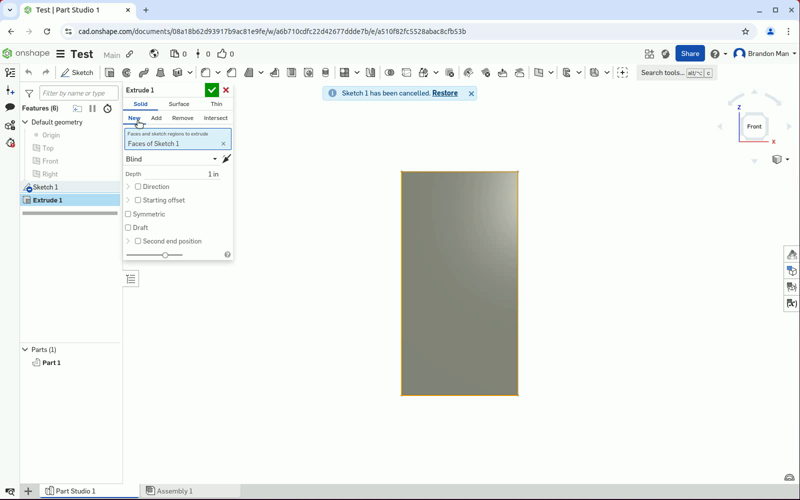
click(137, 120)
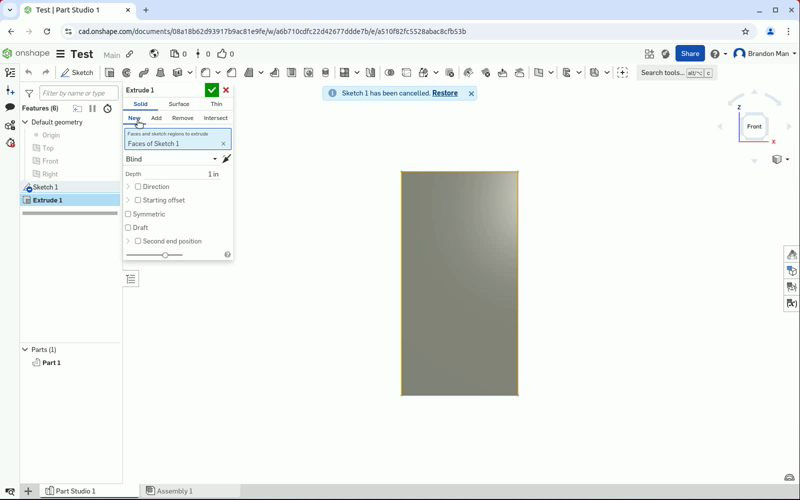
key(tab, 4)
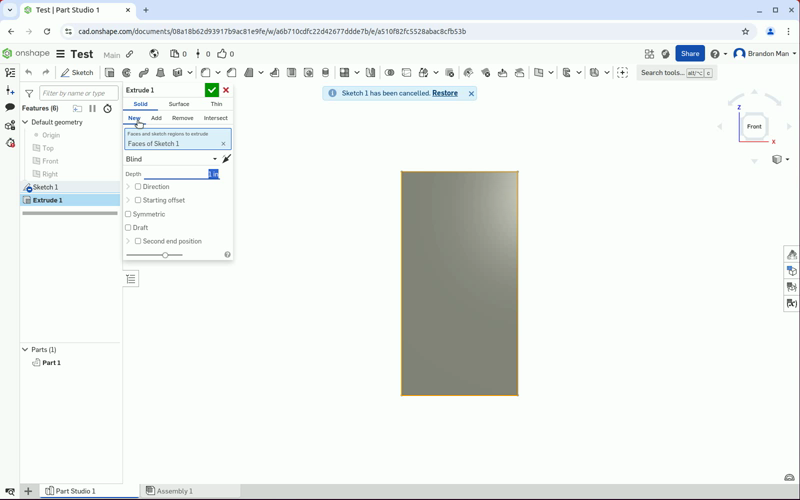
text(1.685)
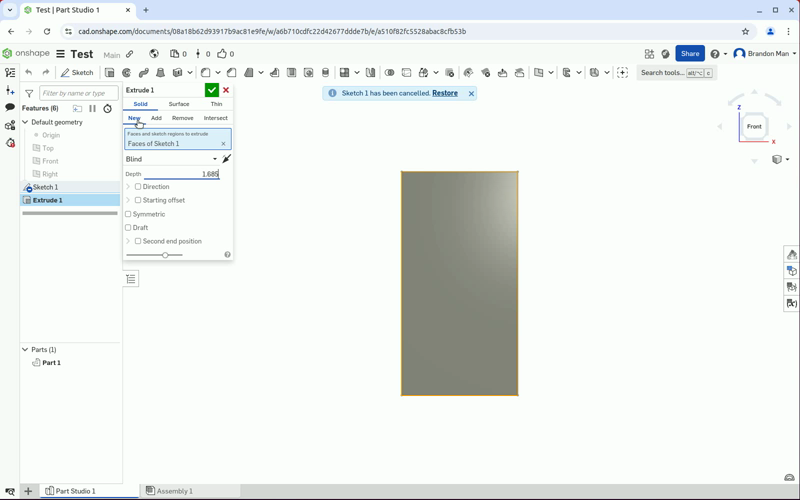
key(enter)
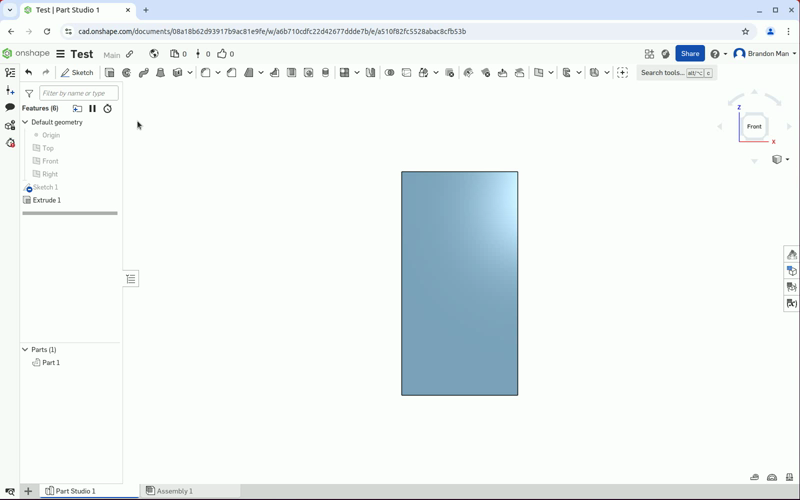
key(shift+h)
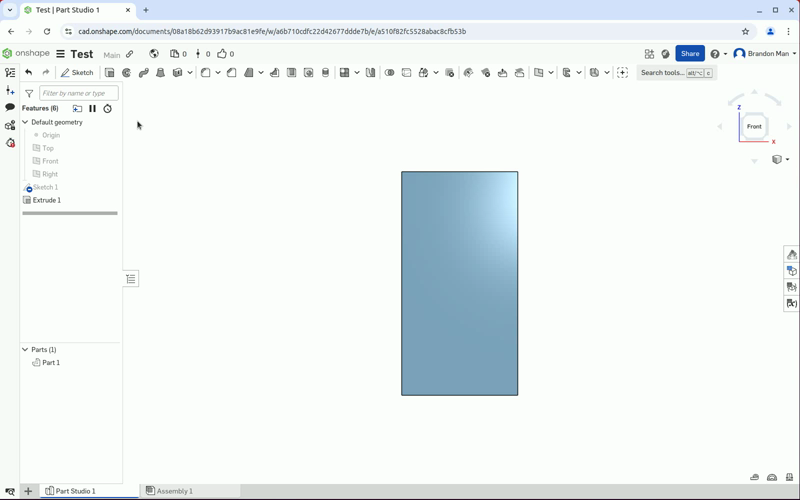
key(shift+h)
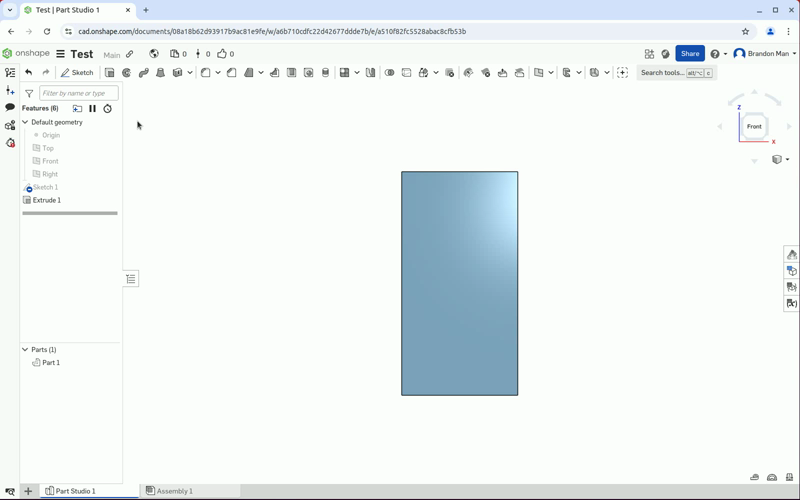
mouse_move(73, 189)
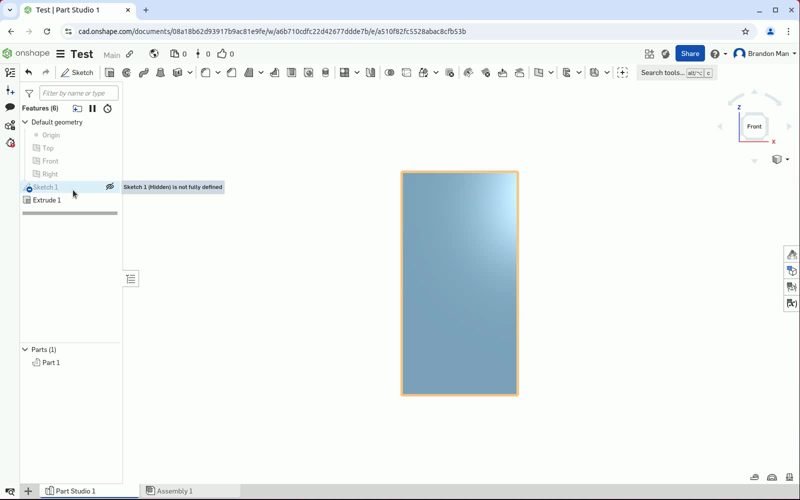
click(73, 189)
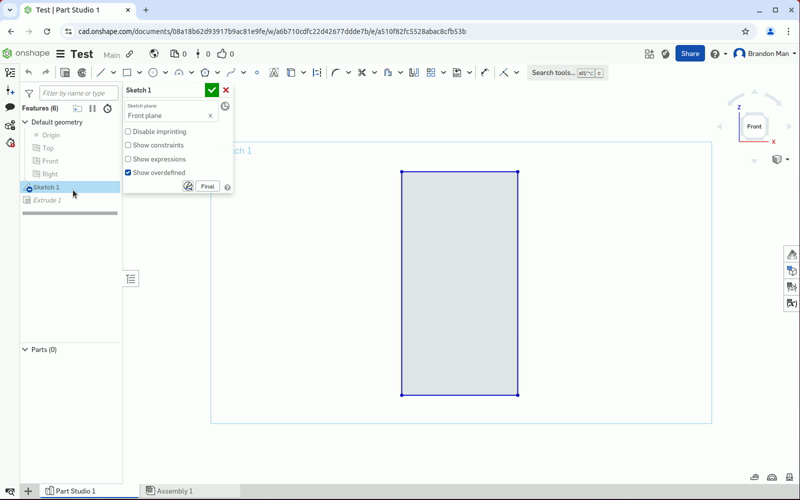
mouse_move(229, 92)
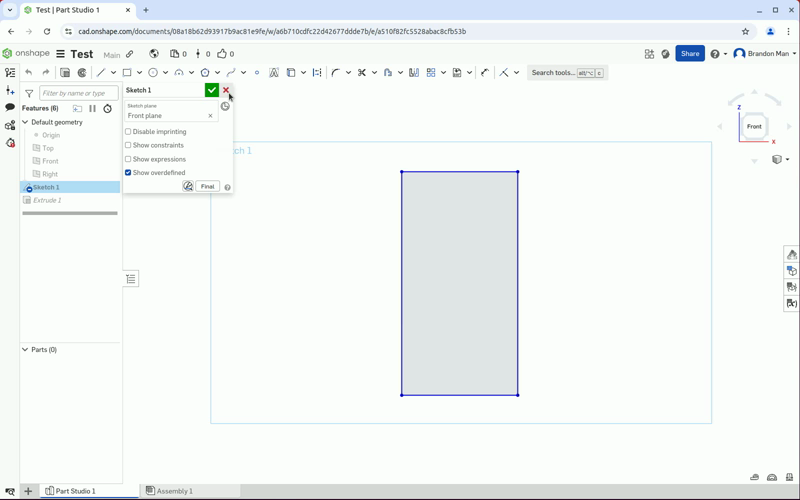
click(229, 92)
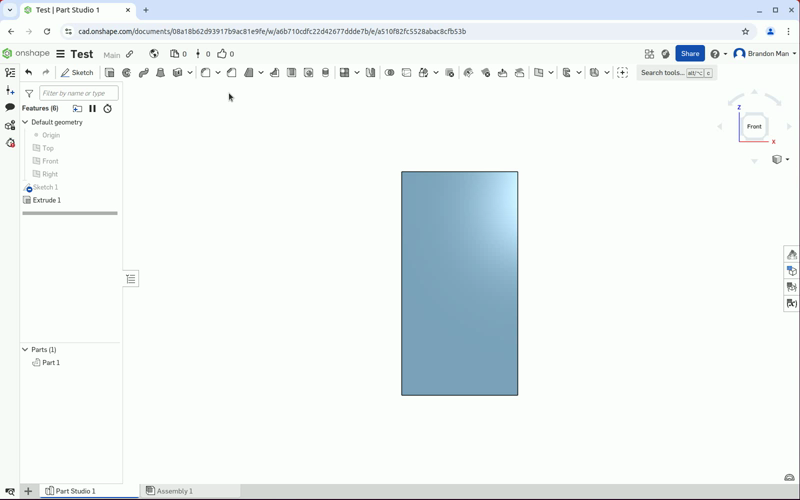
mouse_move(541, 75)
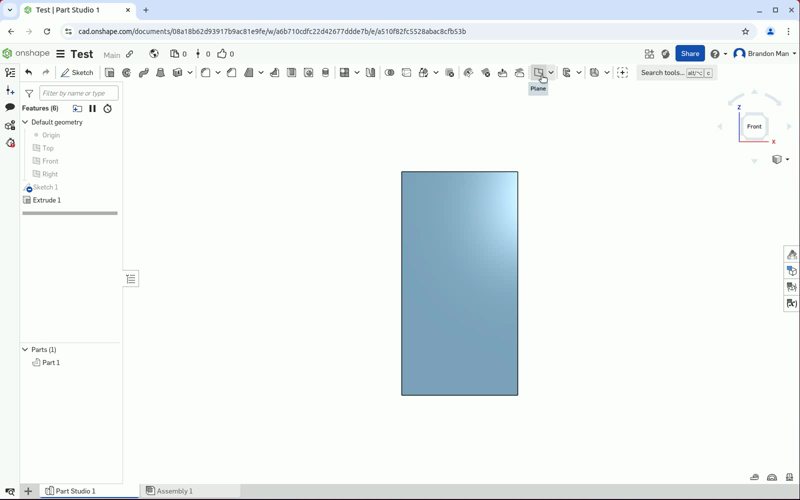
click(541, 75)
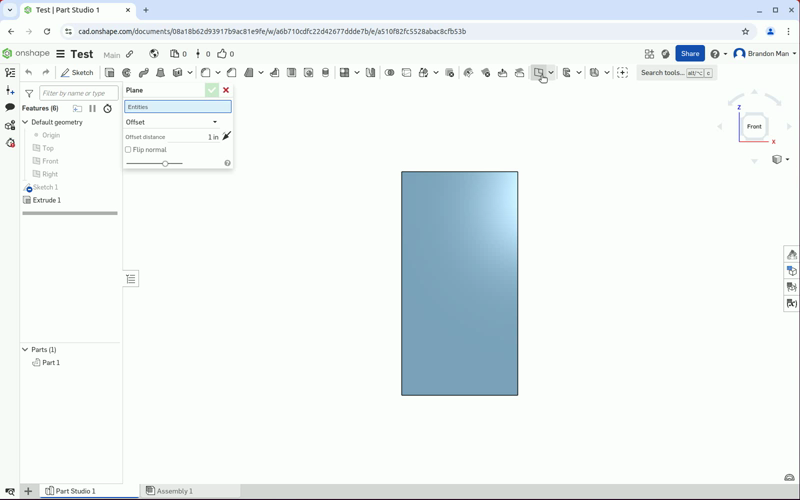
mouse_move(73, 163)
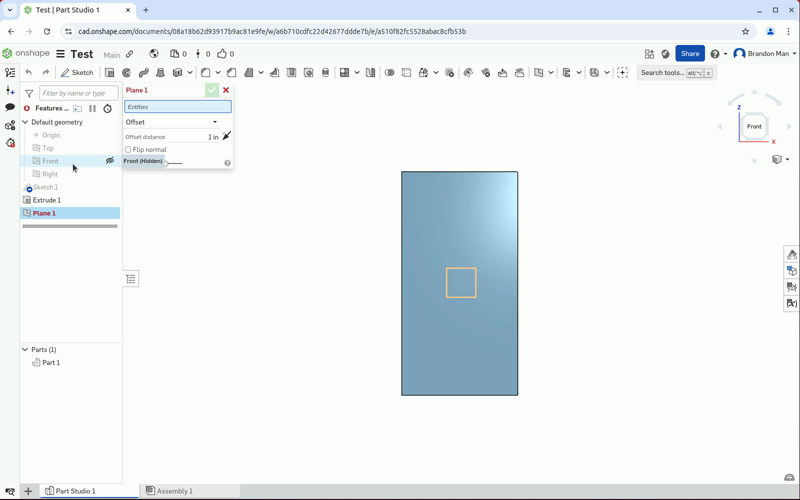
click(73, 163)
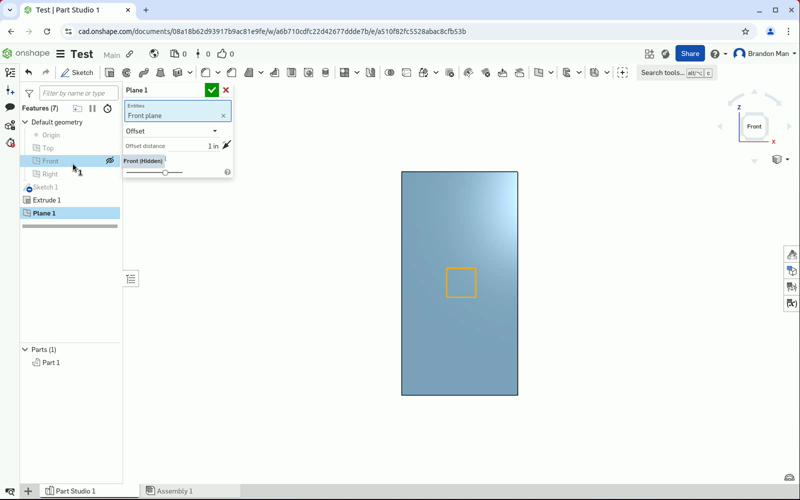
key(tab, 2)
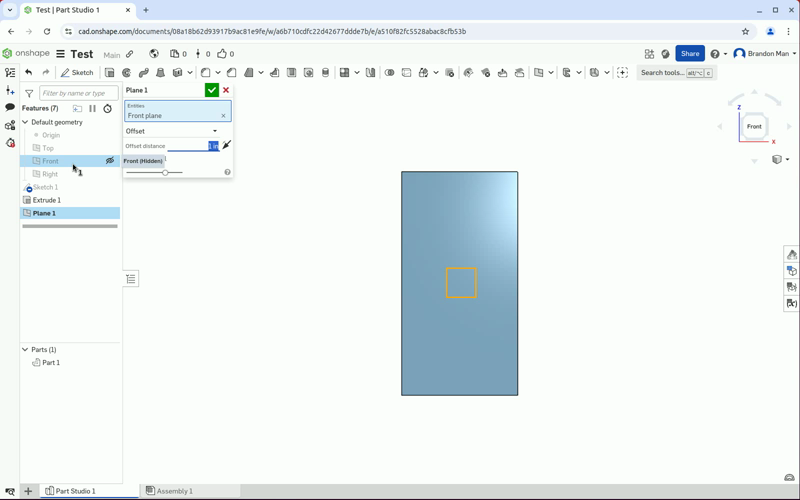
text(1.695)
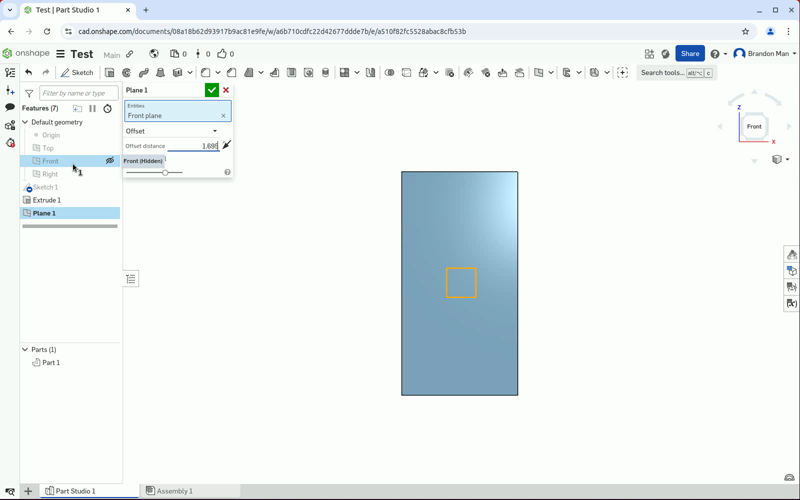
key(enter, 2)
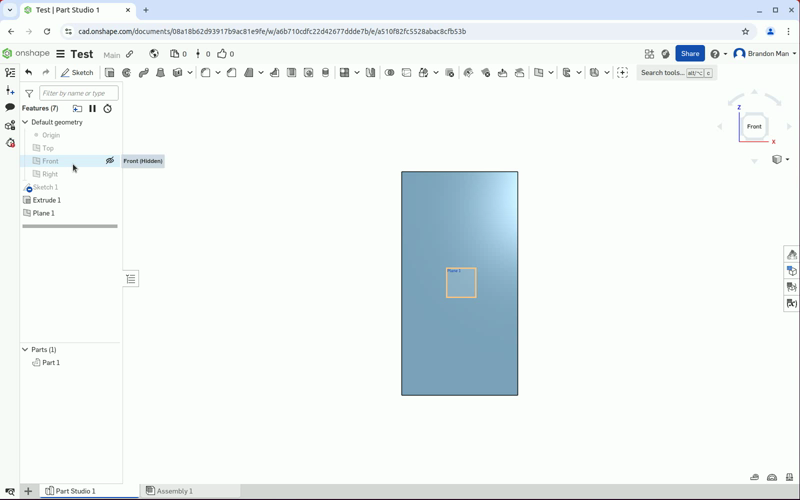
key(shift+s)
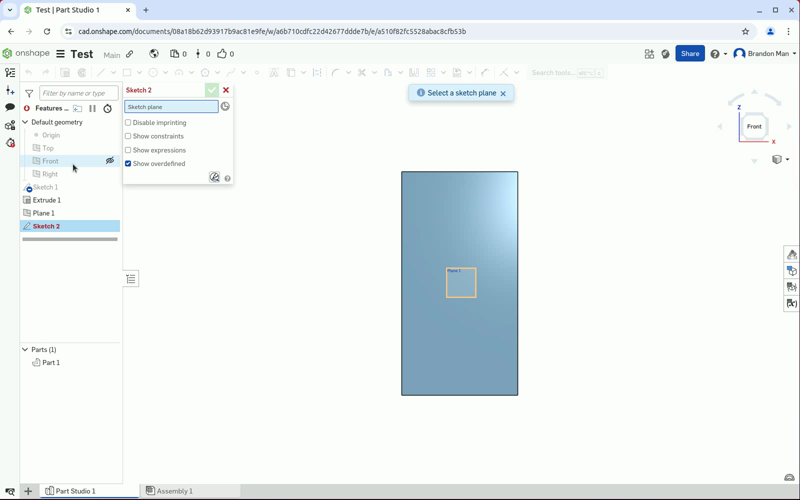
mouse_move(73, 215)
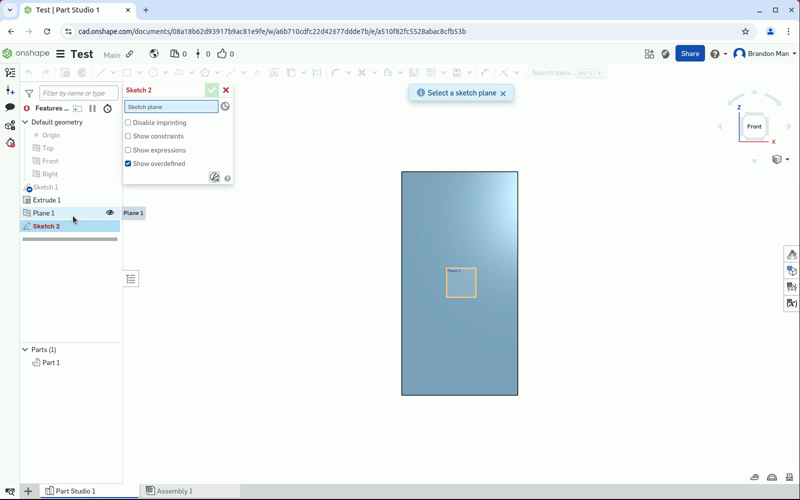
click(73, 215)
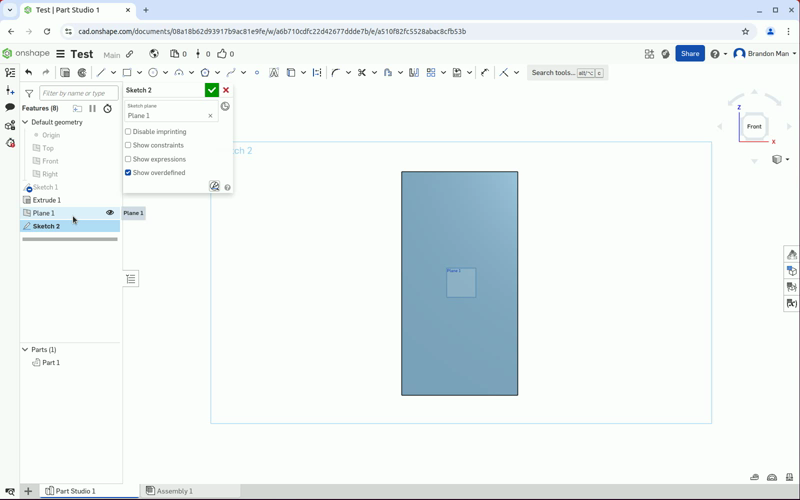
mouse_move(73, 352)
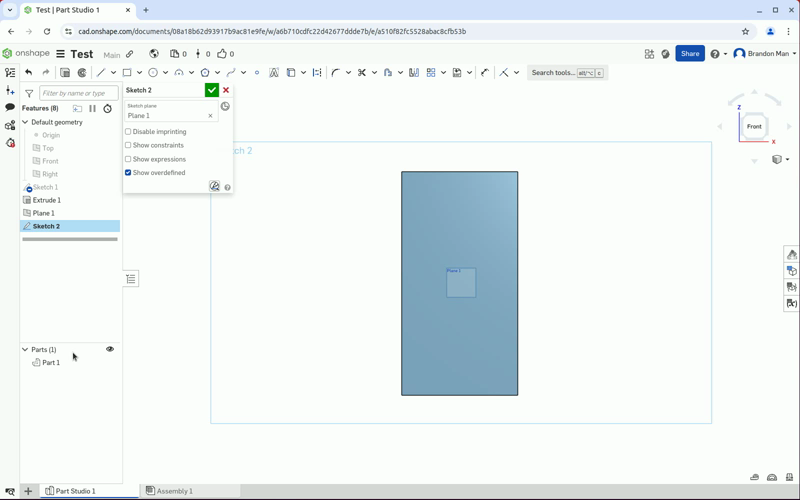
key(y)
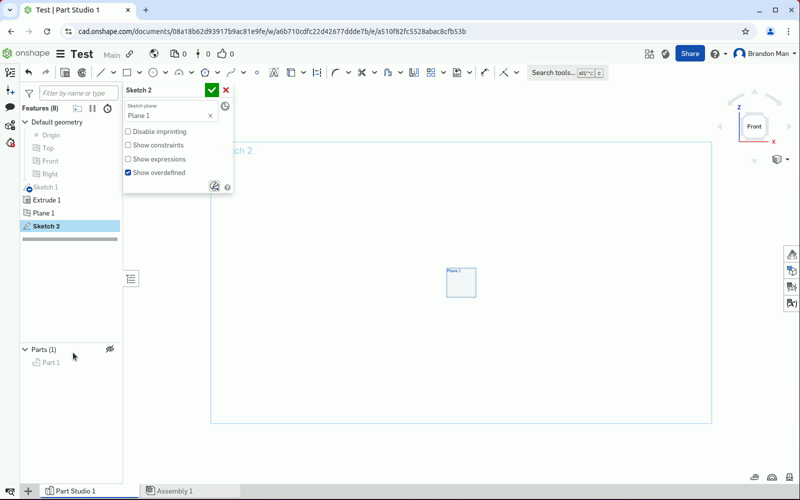
key(l)
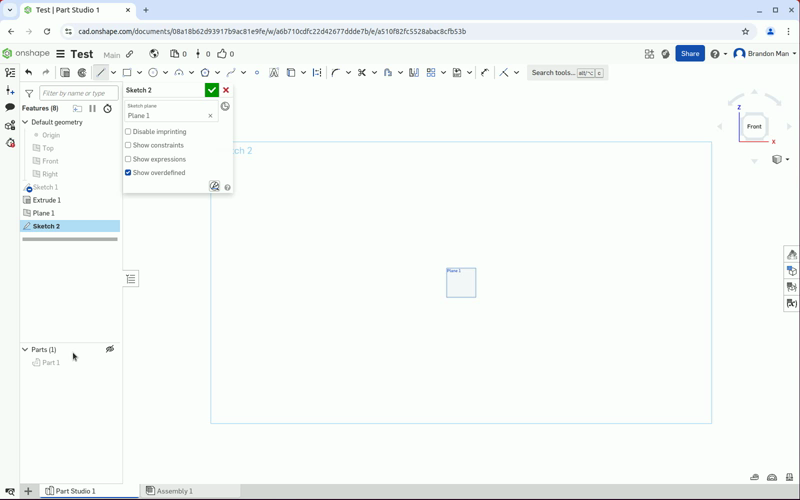
key_down(shift)
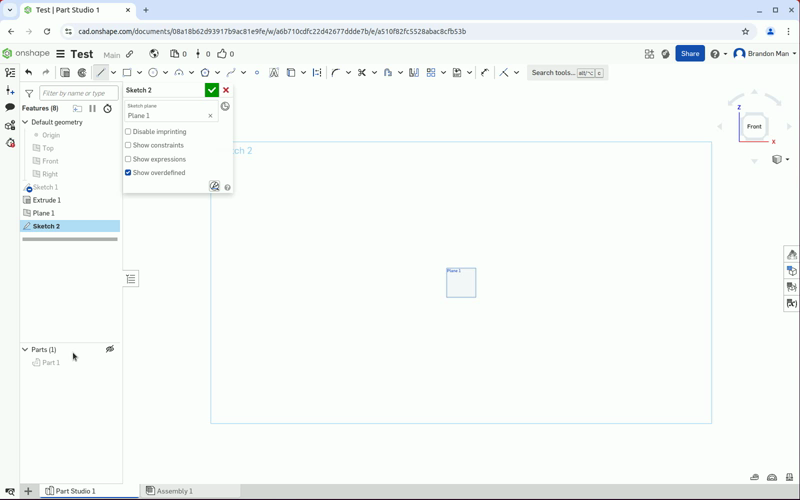
mouse_move(456, 282)
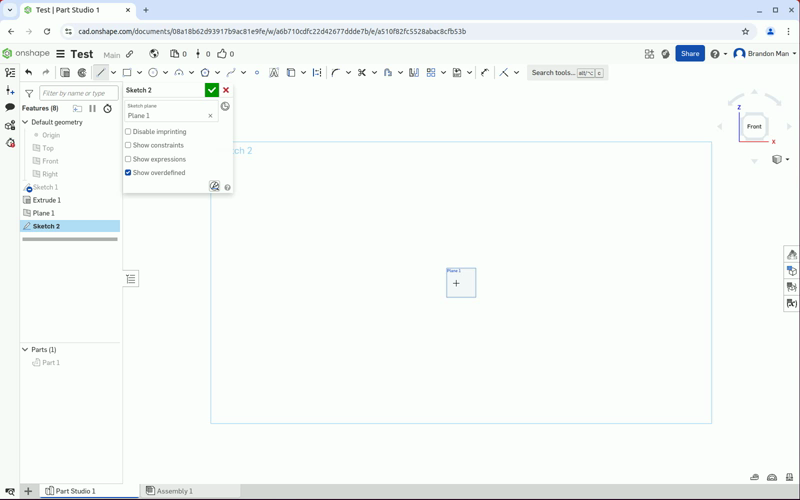
click(456, 282)
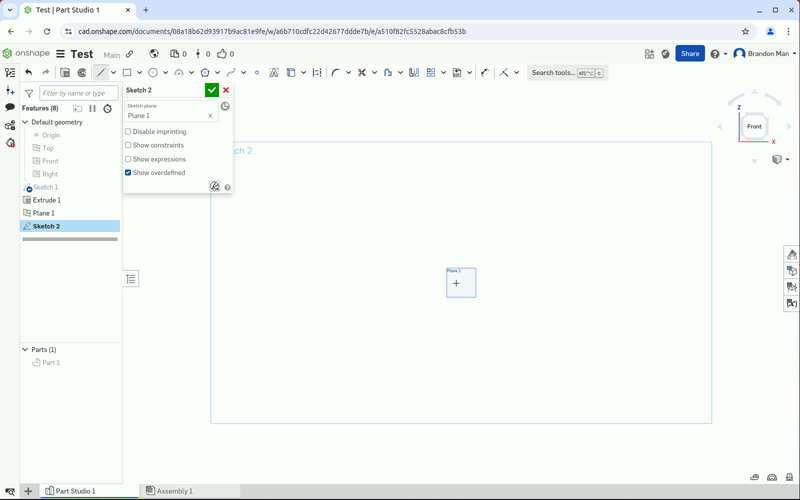
key_up(shift)
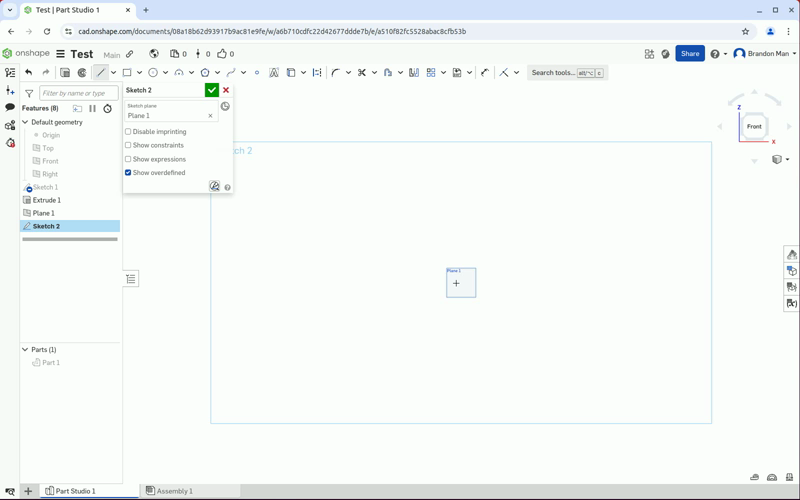
key_down(shift)
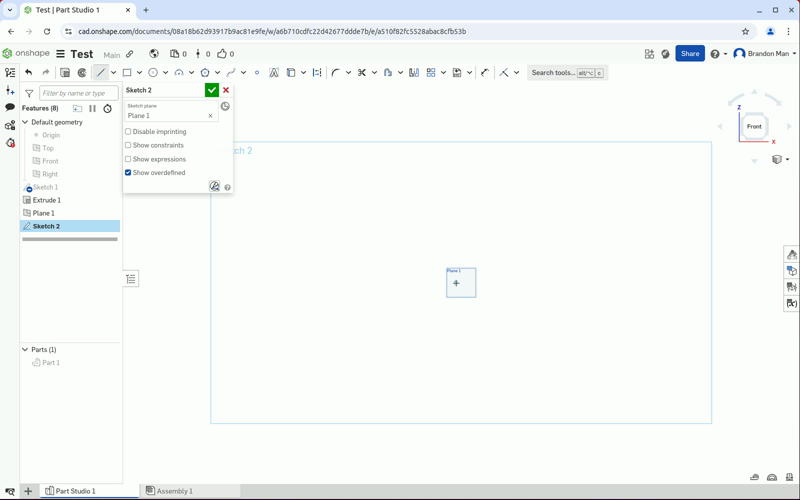
mouse_move(486, 282)
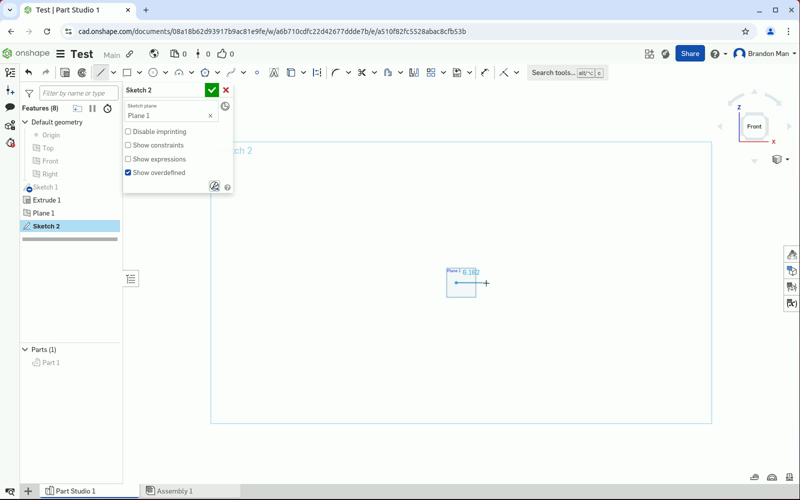
mouse_move(464, 282)
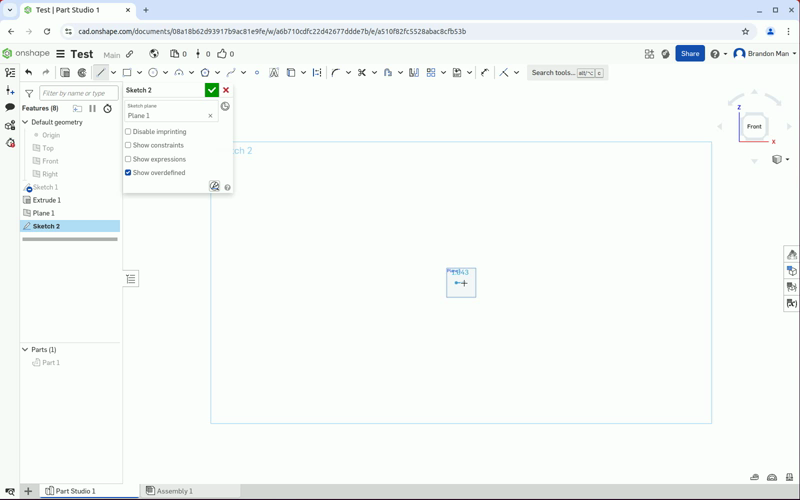
click(464, 282)
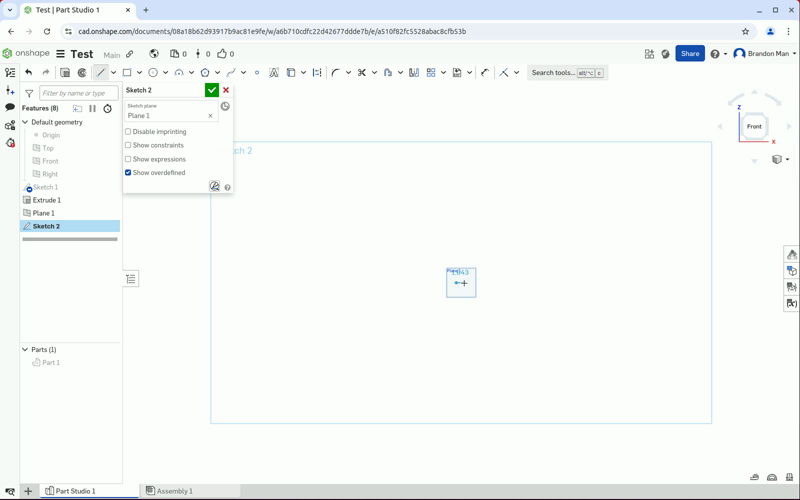
key_up(shift)
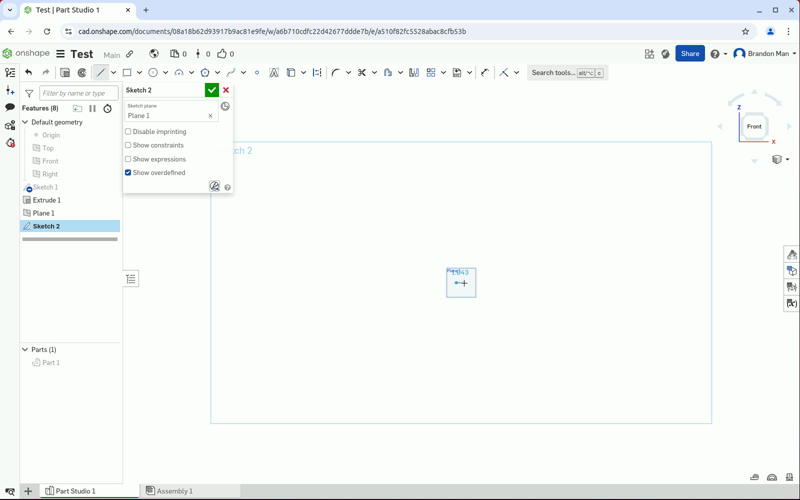
key_down(shift)
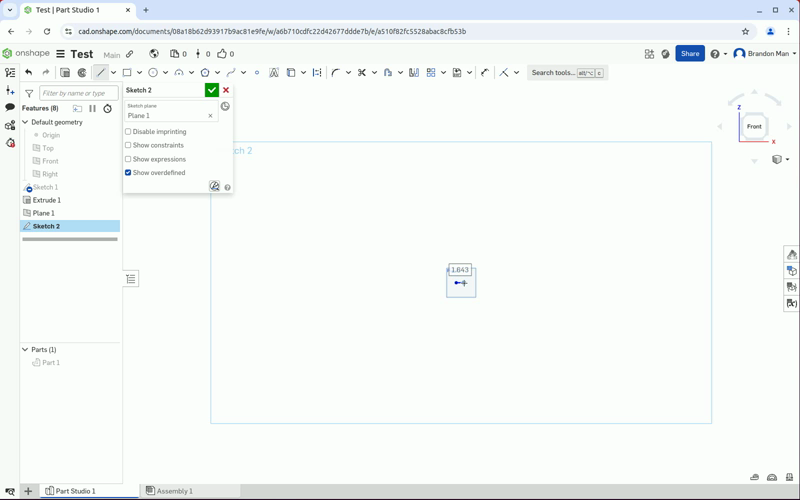
mouse_move(464, 170)
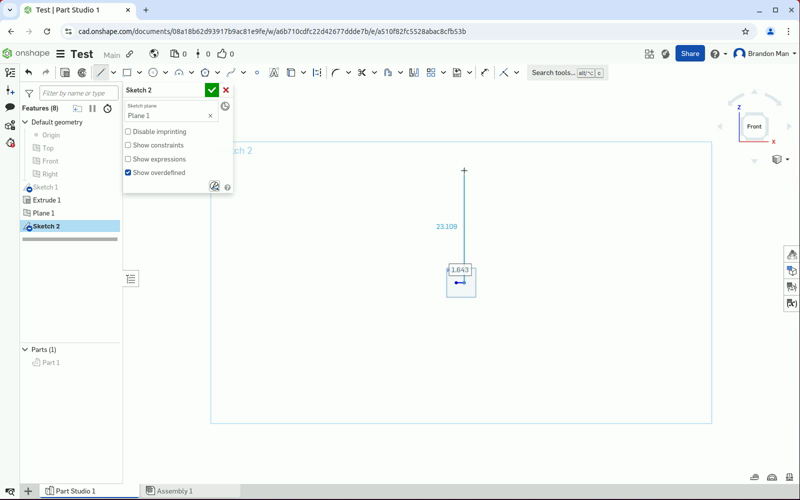
click(464, 170)
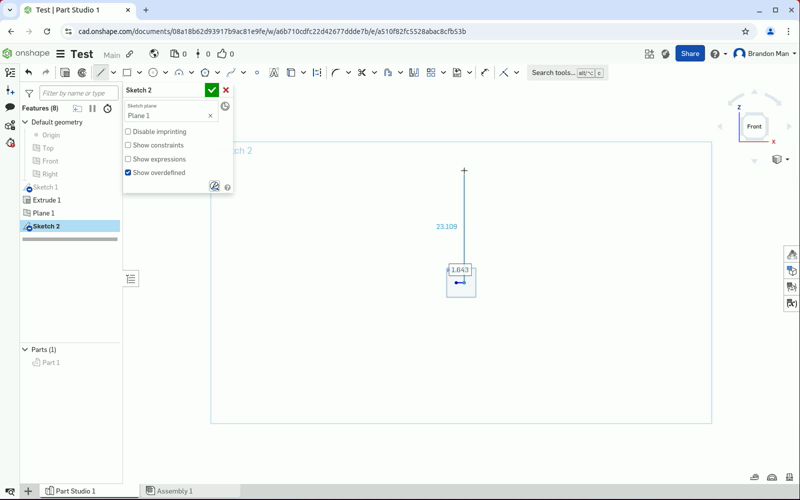
key_up(shift)
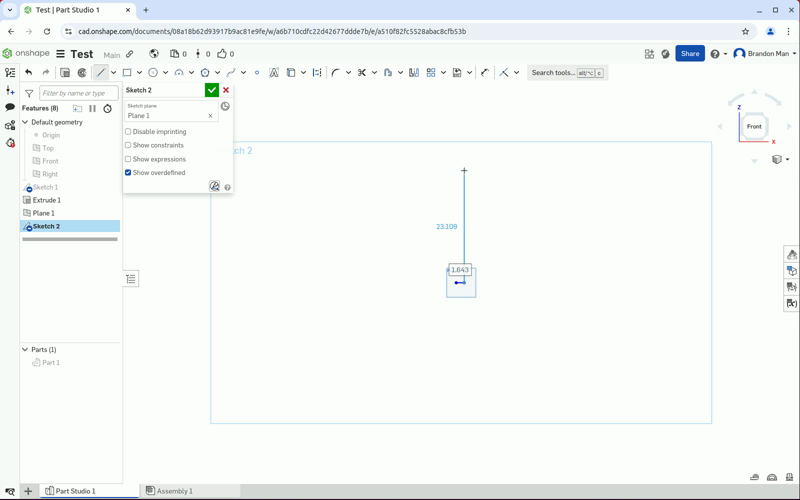
key_down(shift)
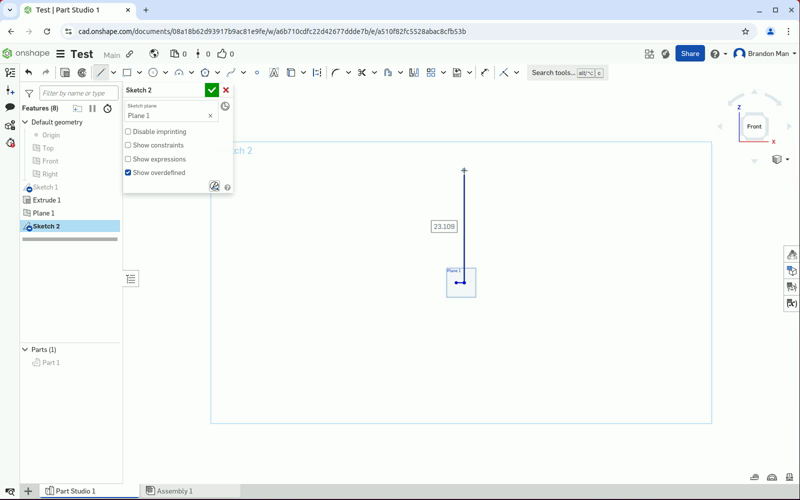
mouse_move(494, 170)
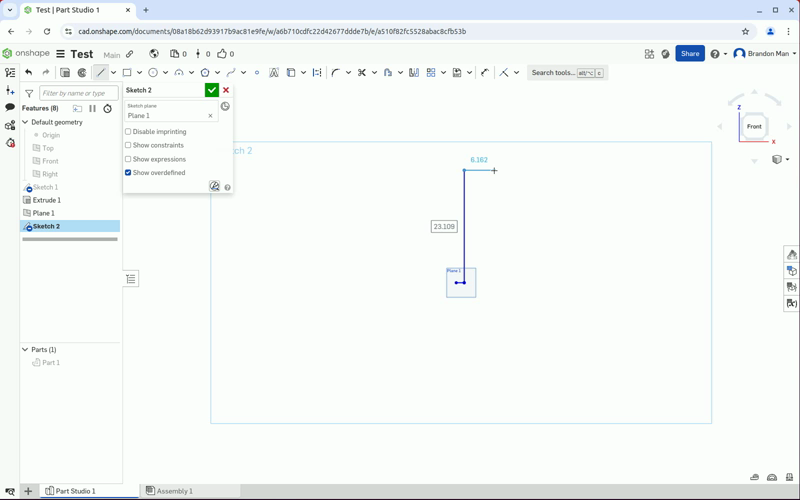
mouse_move(456, 170)
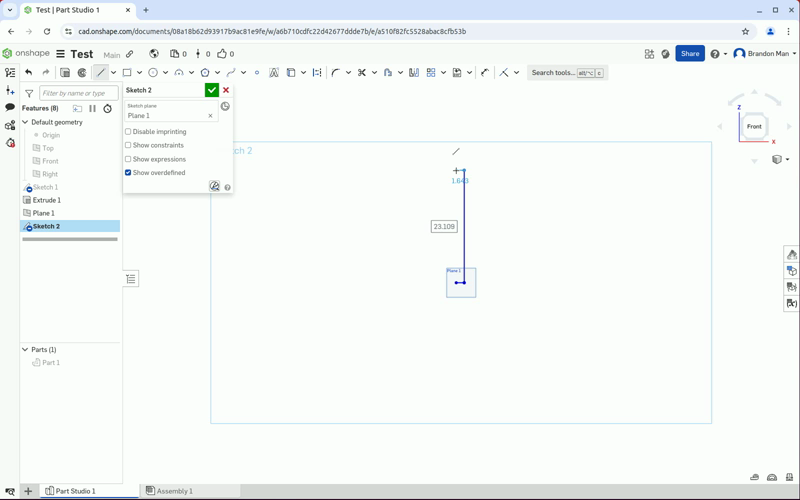
click(456, 170)
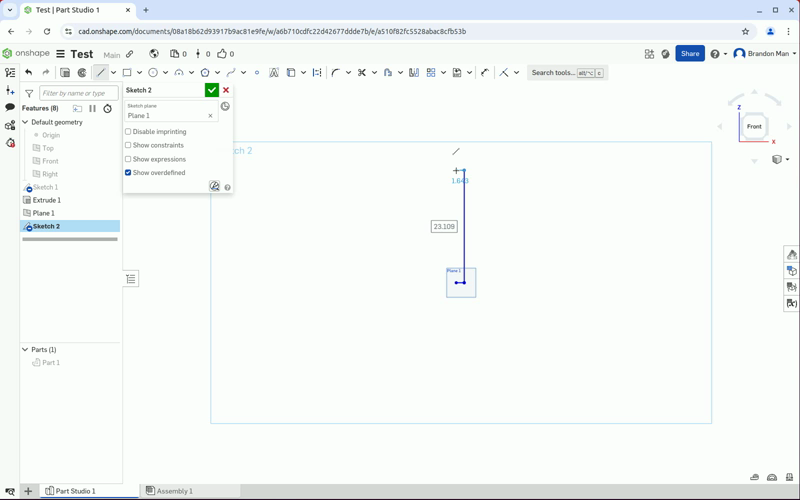
key_up(shift)
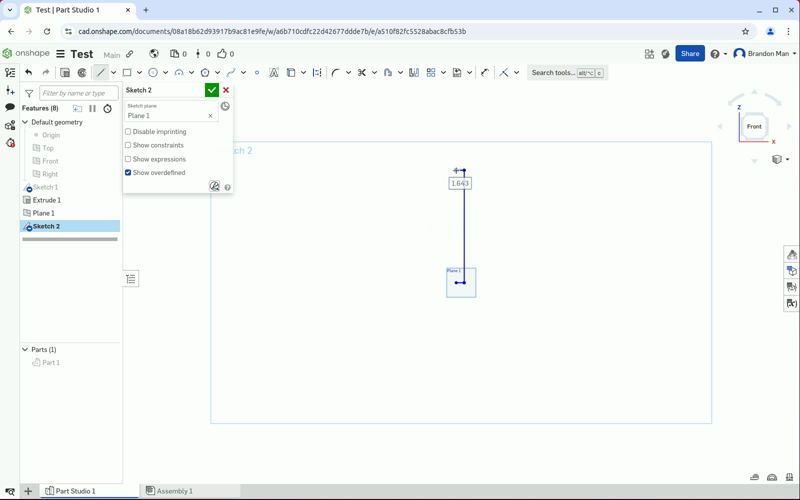
key_down(shift)
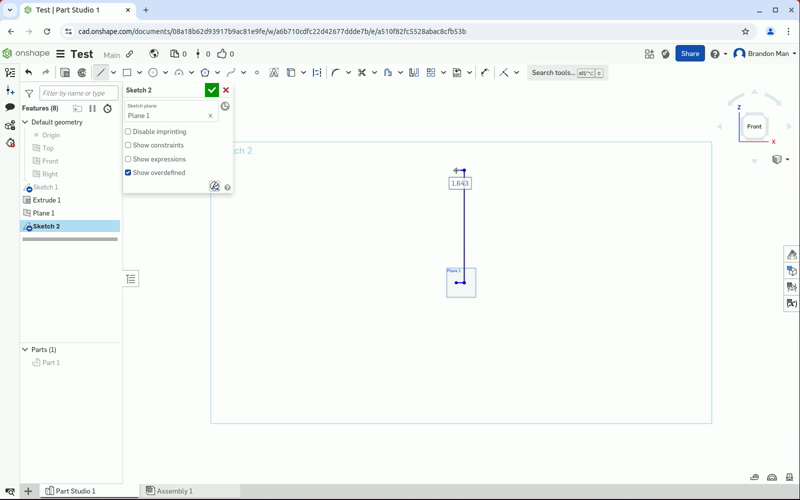
mouse_move(456, 282)
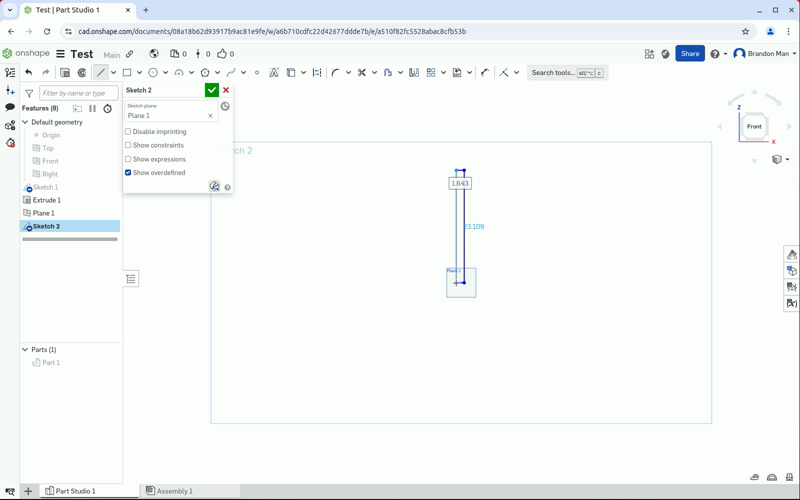
key_up(shift)
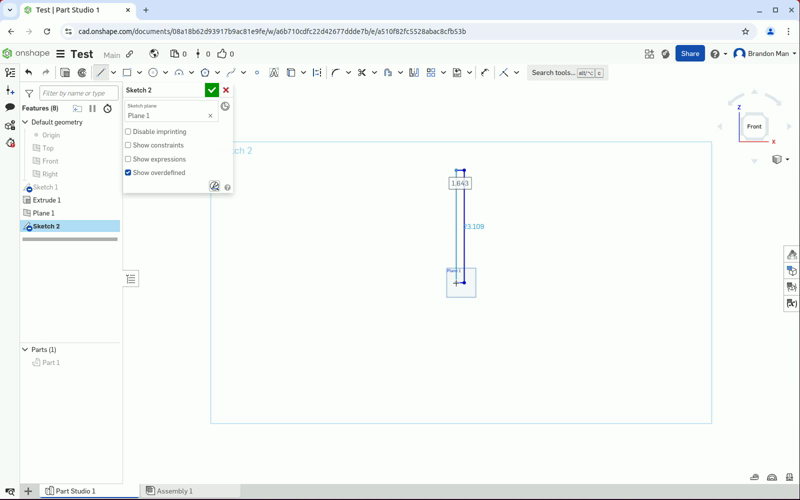
click(456, 282)
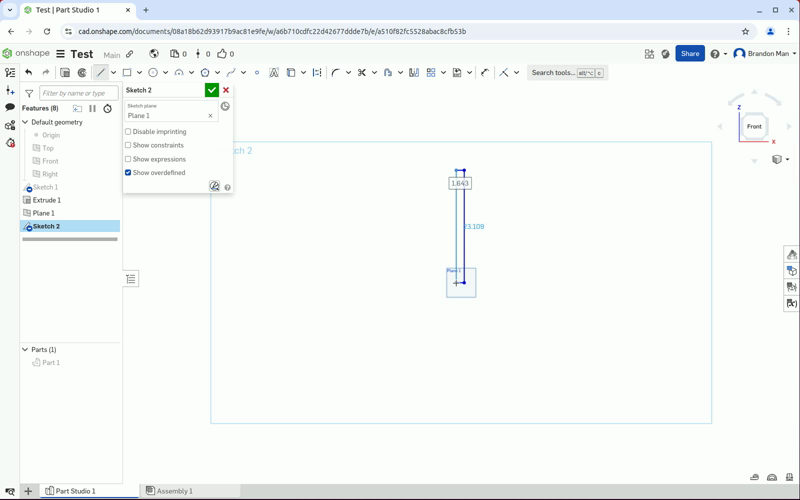
key(esc)
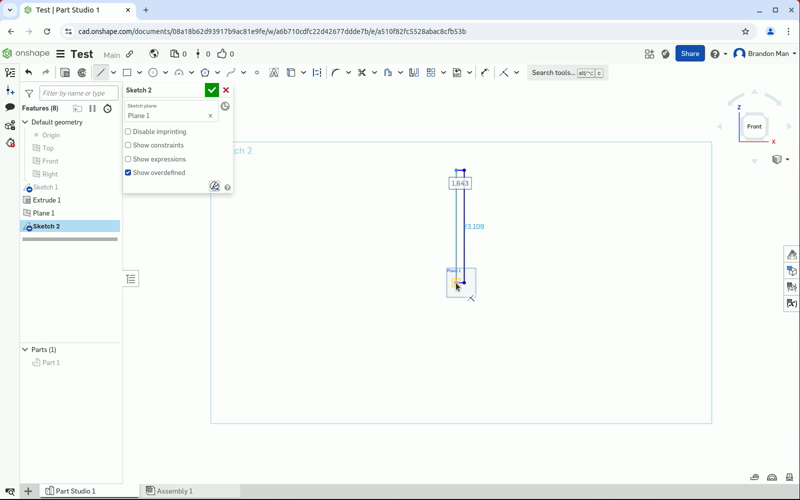
mouse_move(462, 255)
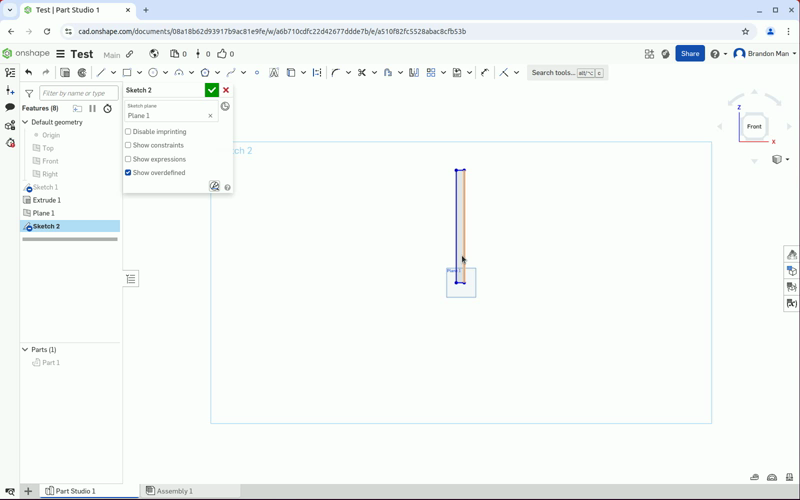
scroll(6)
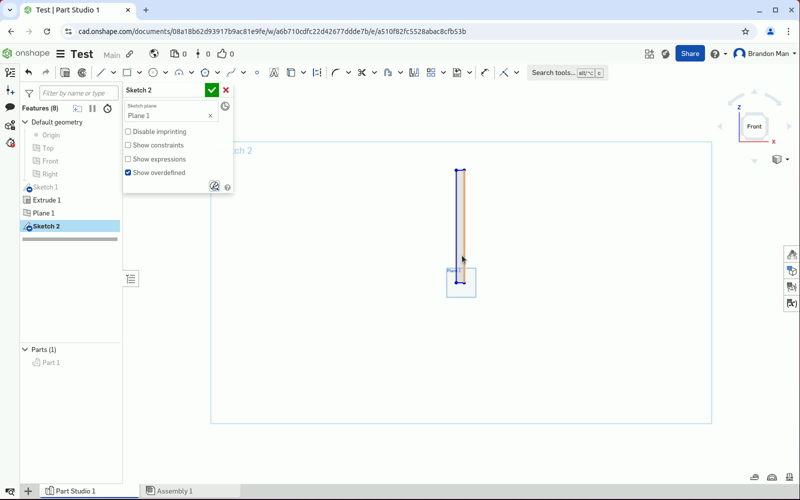
scroll(6)
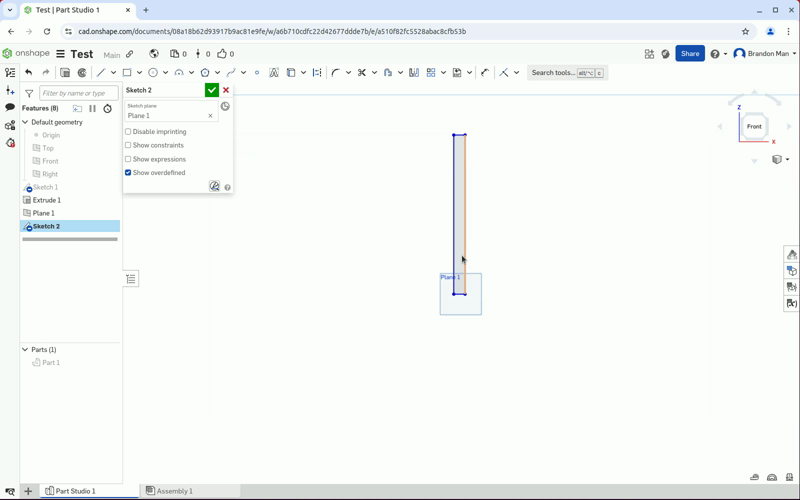
scroll(6)
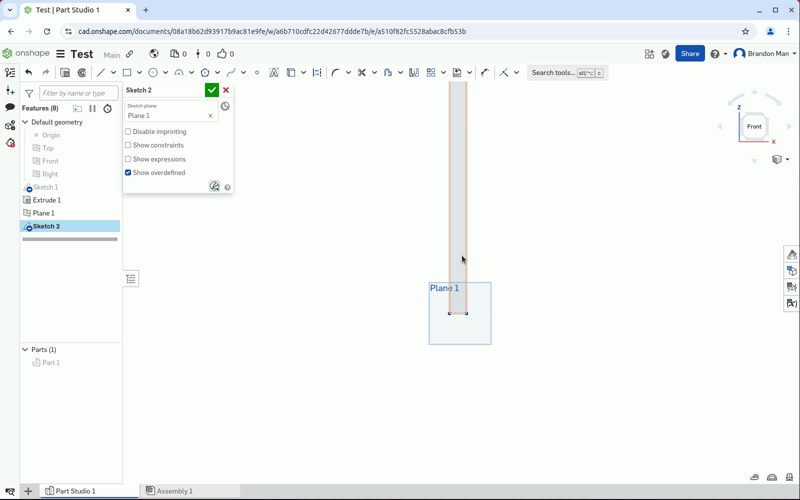
scroll(6)
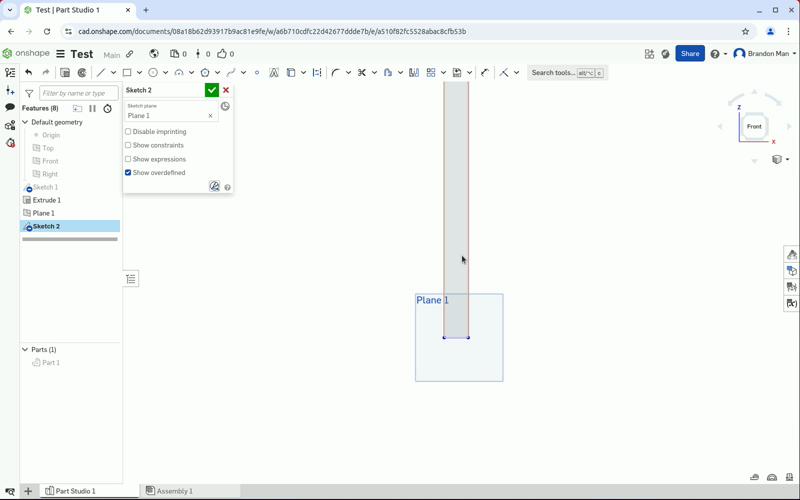
scroll(6)
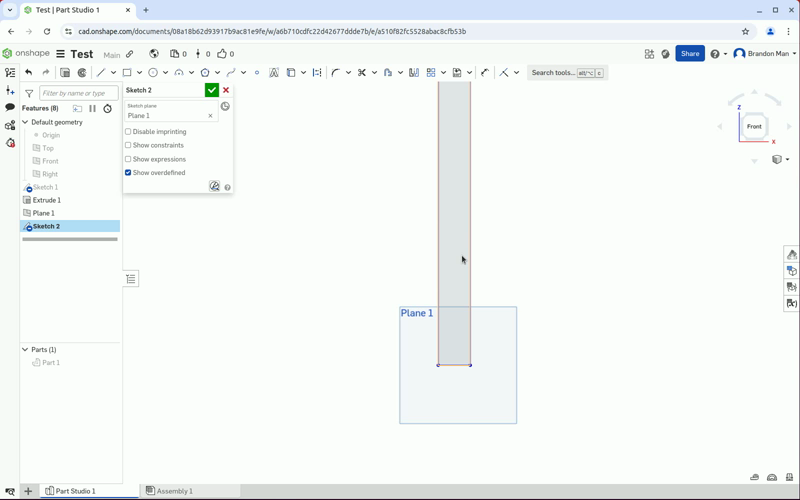
scroll(6)
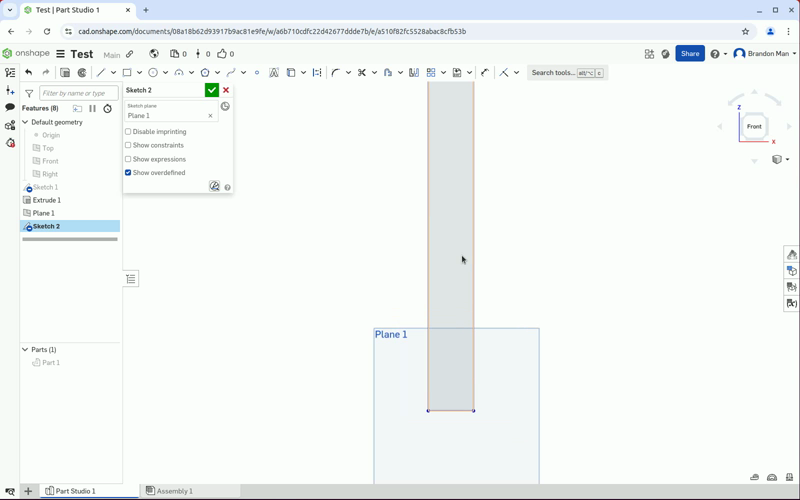
scroll(6)
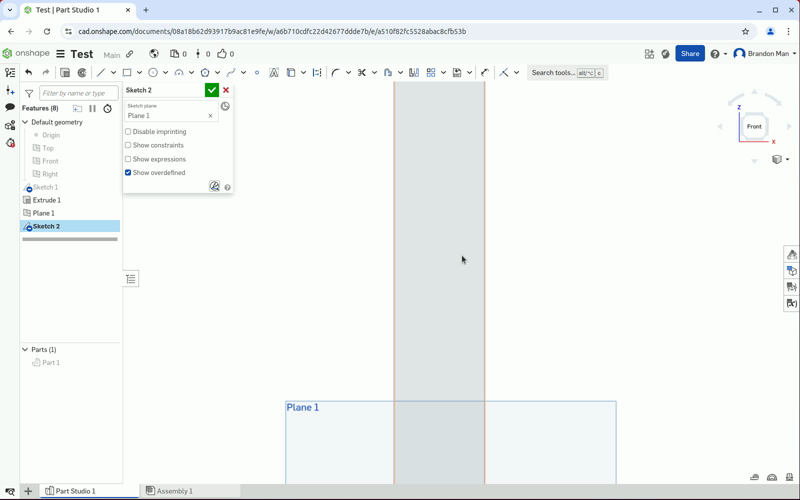
click(462, 255)
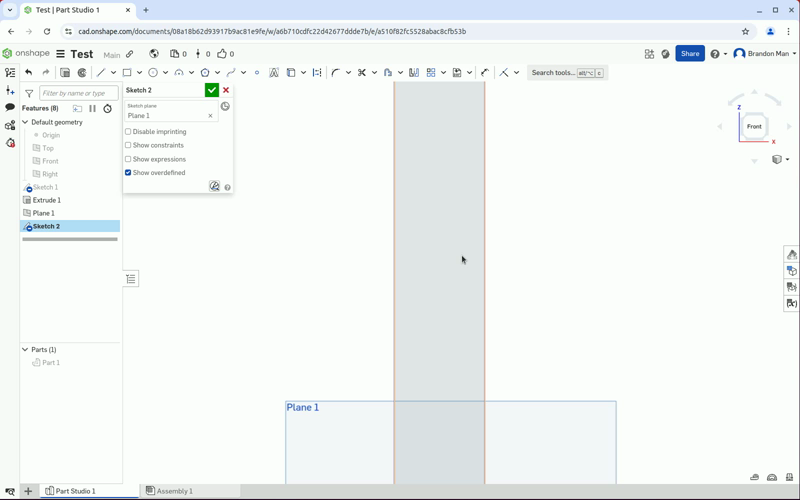
scroll(-6)
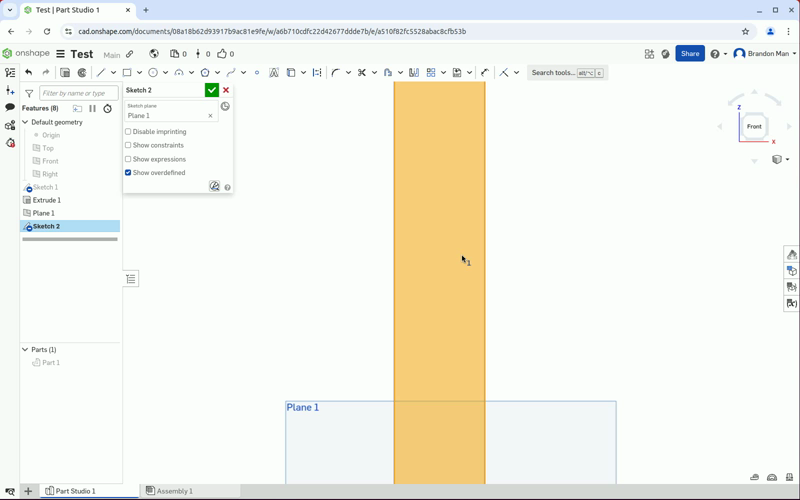
scroll(-6)
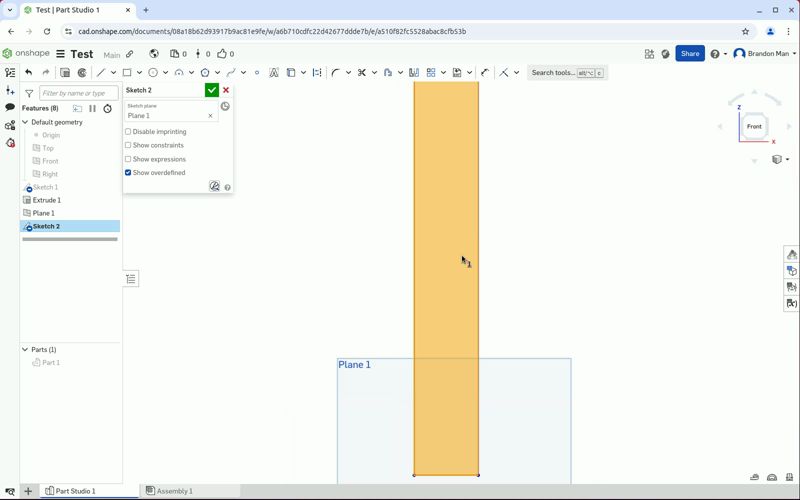
scroll(-6)
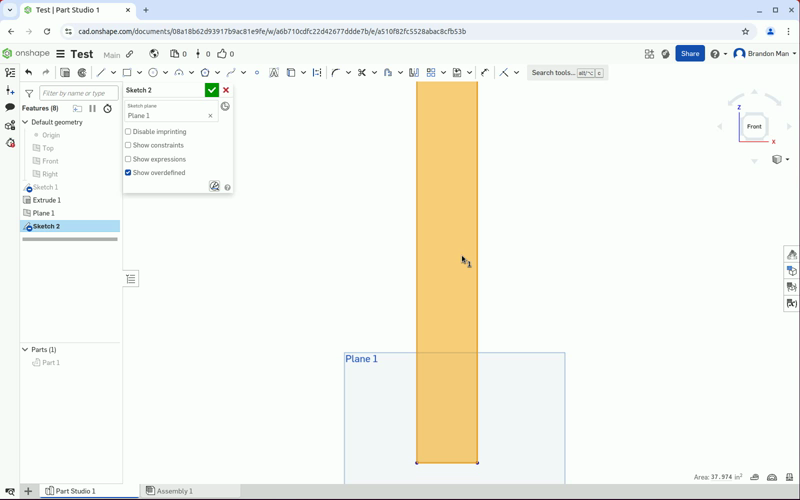
scroll(-6)
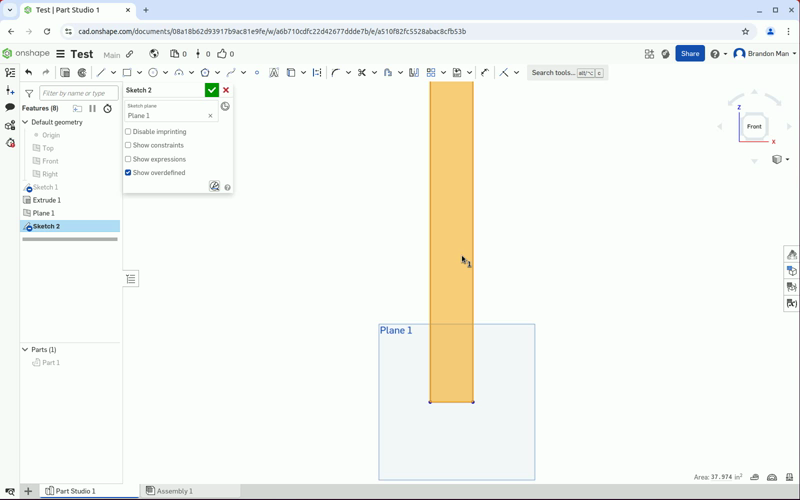
scroll(-6)
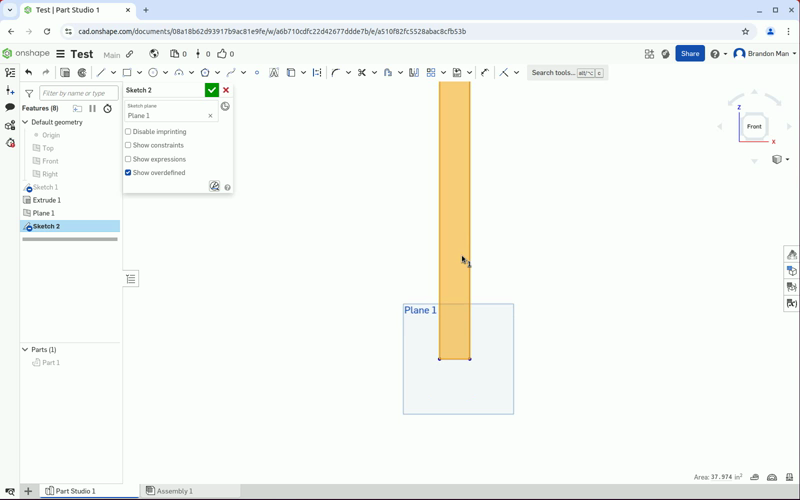
scroll(-6)
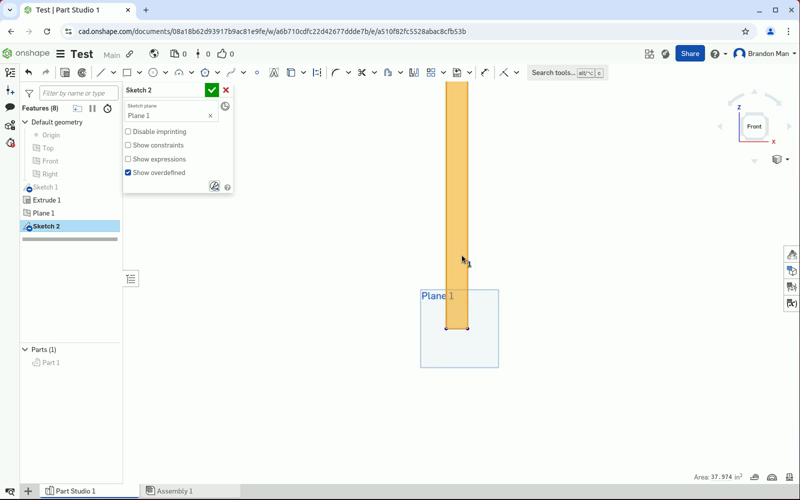
scroll(-6)
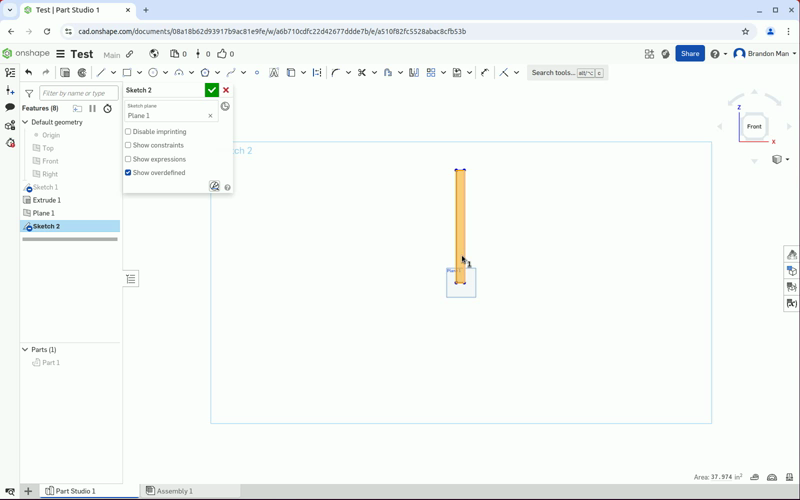
mouse_move(73, 352)
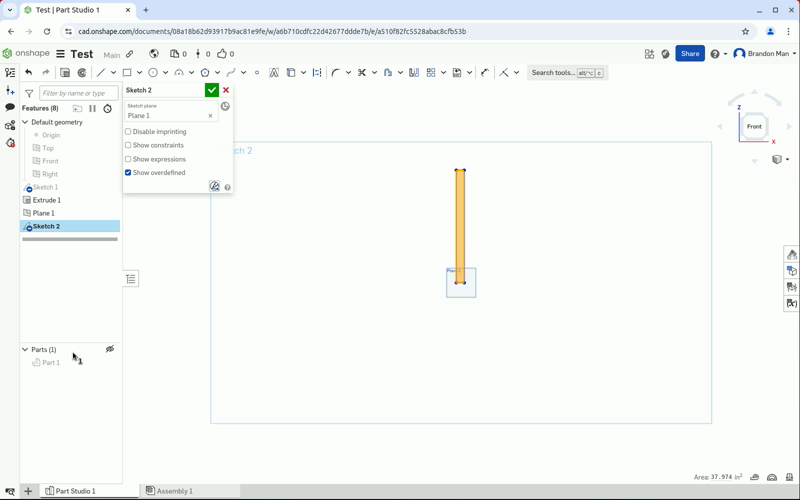
key(shift+y)
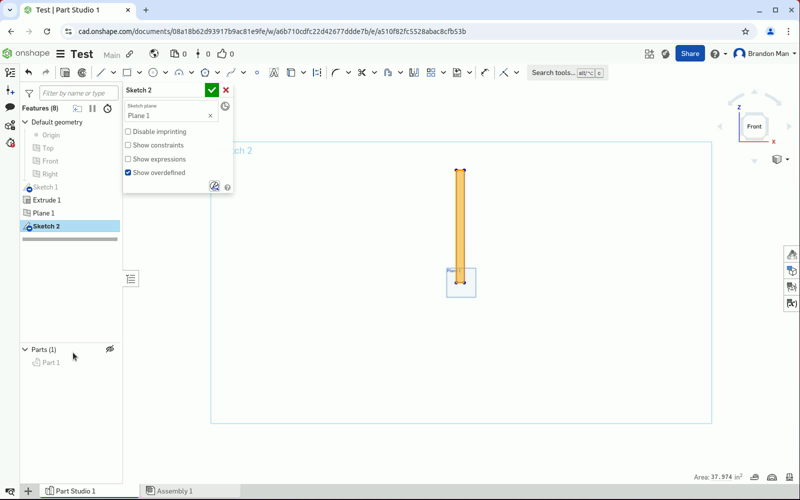
key(shift+e)
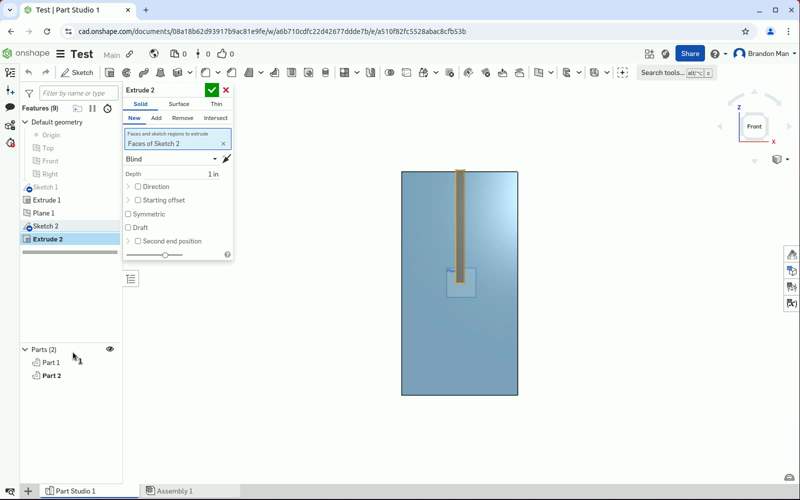
mouse_move(143, 106)
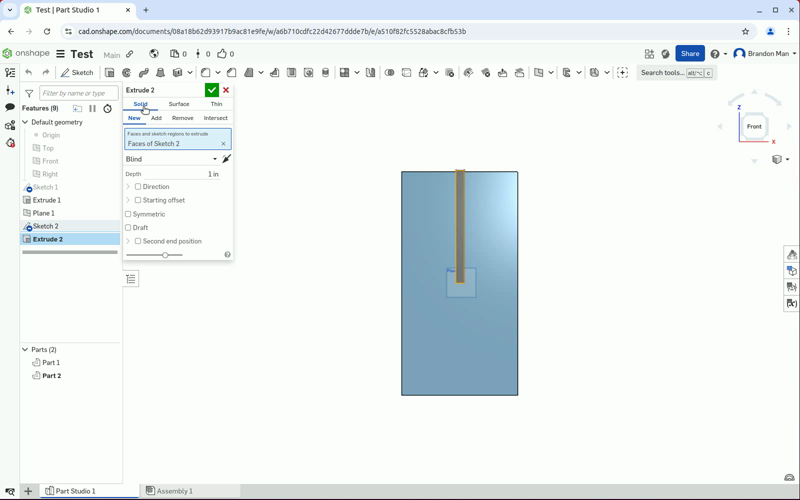
click(143, 106)
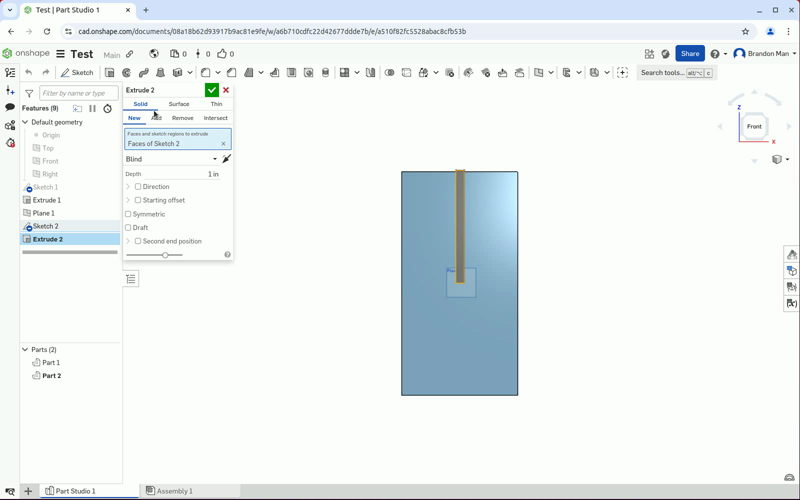
mouse_move(186, 120)
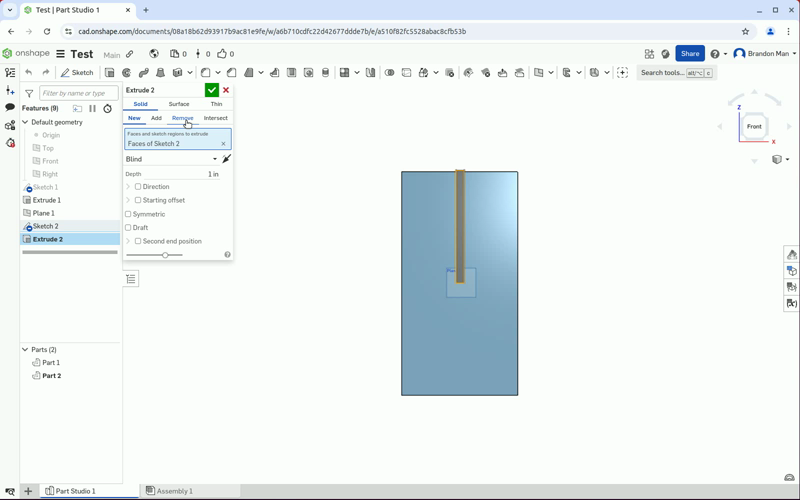
click(186, 120)
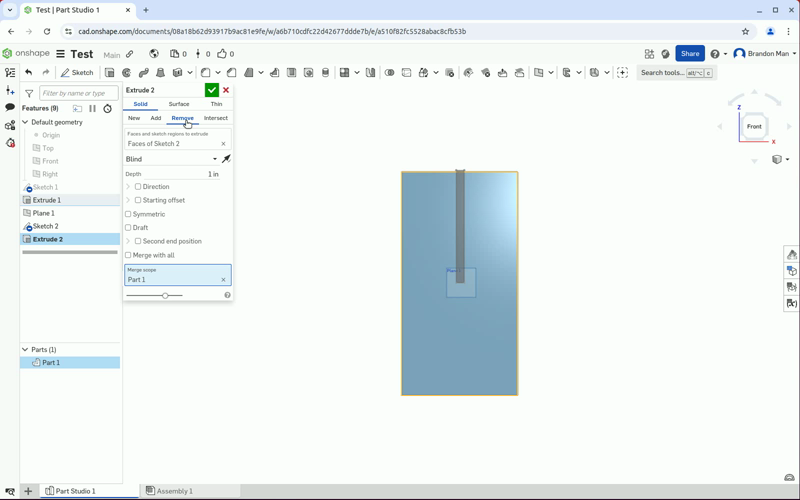
key(tab, 4)
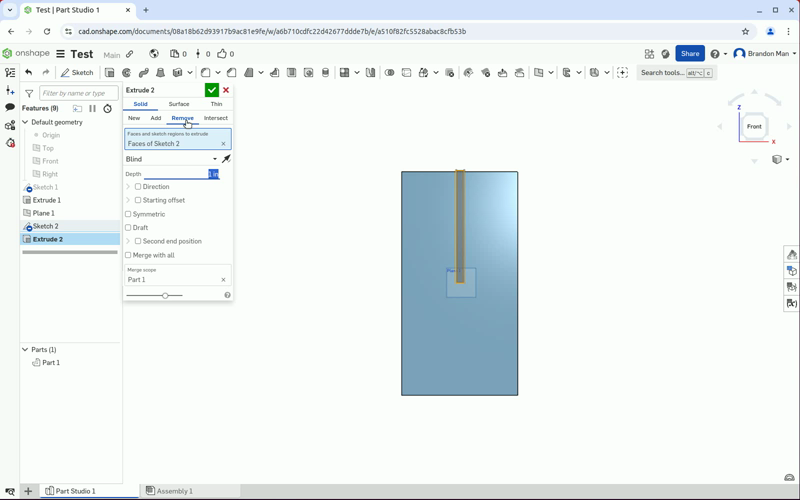
text(13.721)
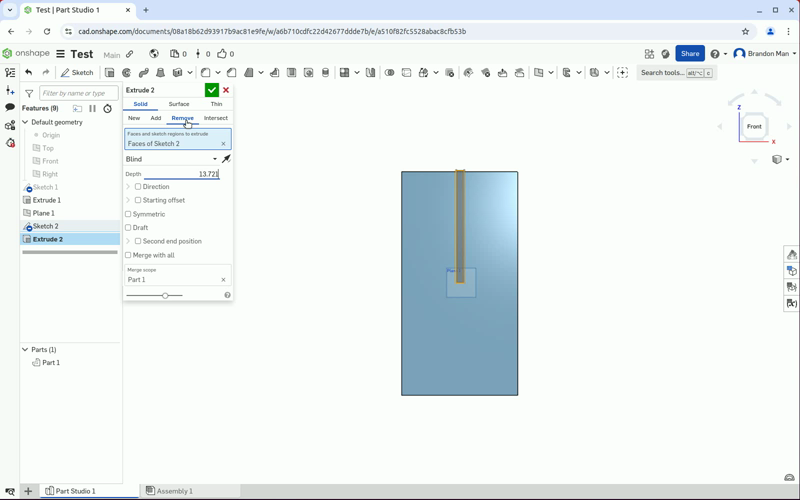
key(tab, 6)
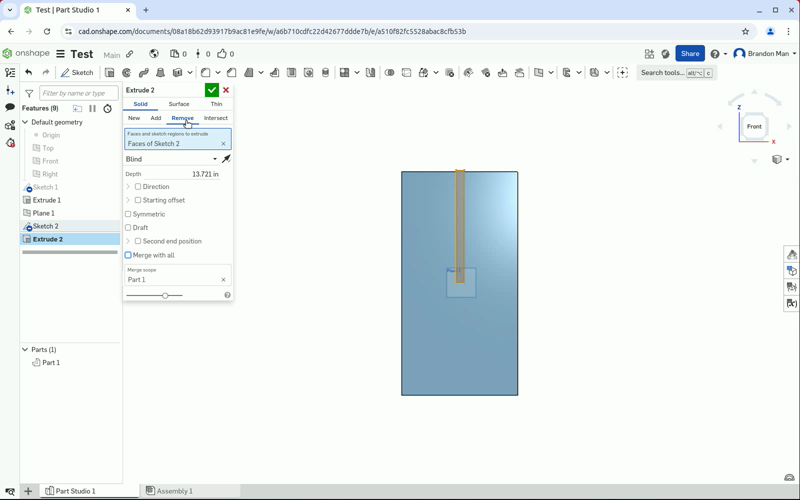
key(space)
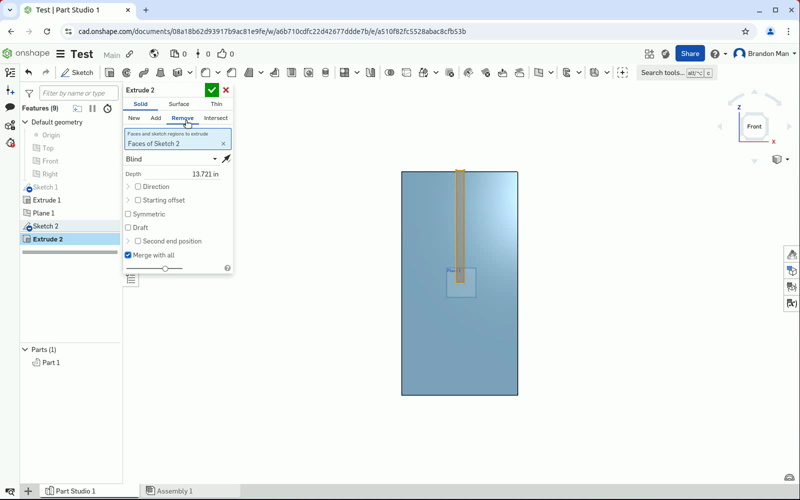
key(enter)
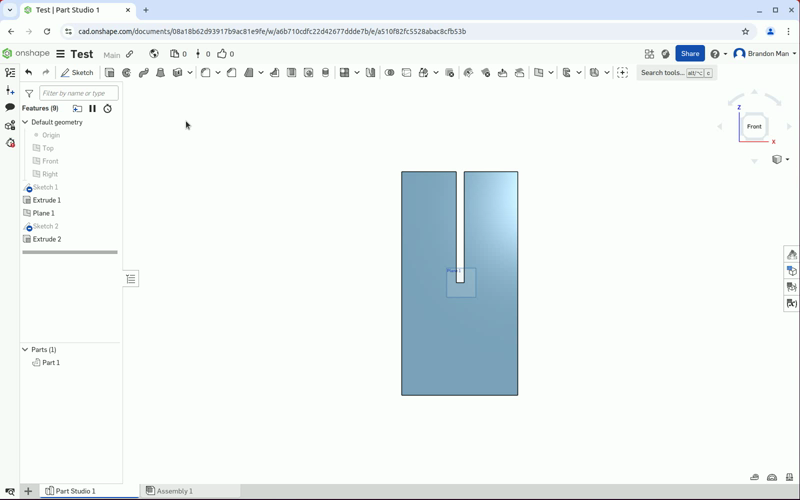
key(shift+h)
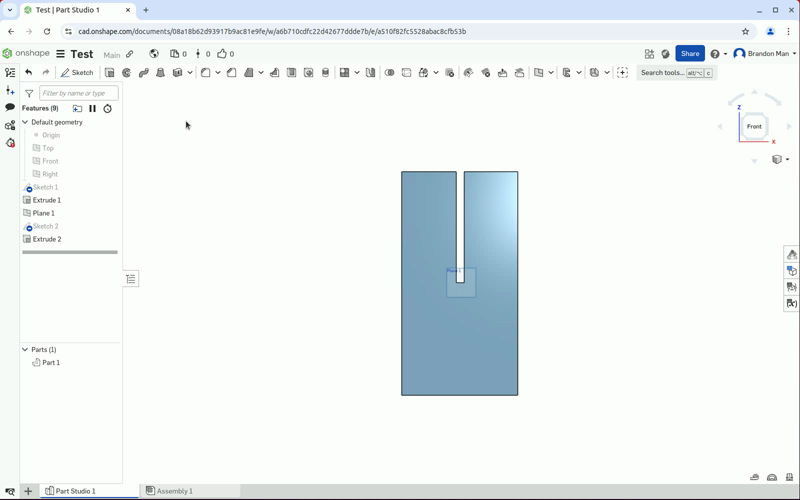
key(shift+h)
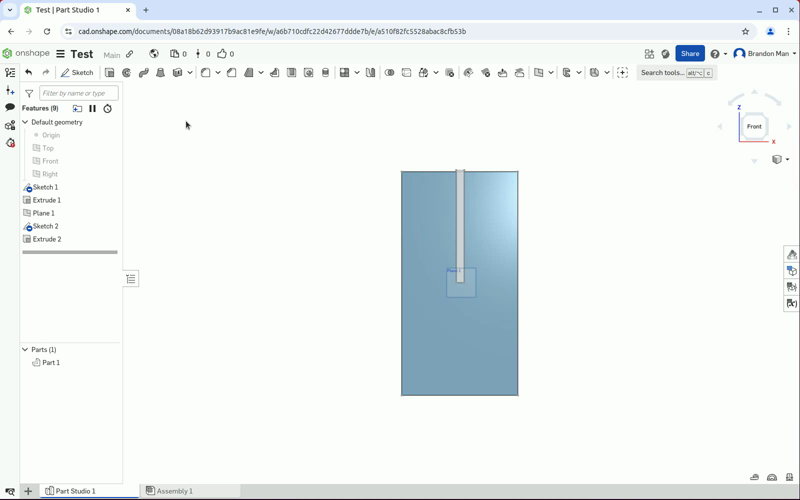
key(shift+7)
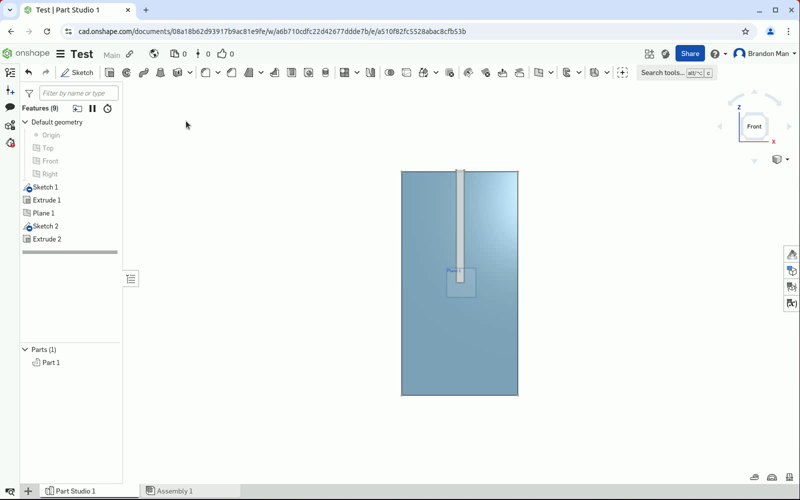
key(left, 2)
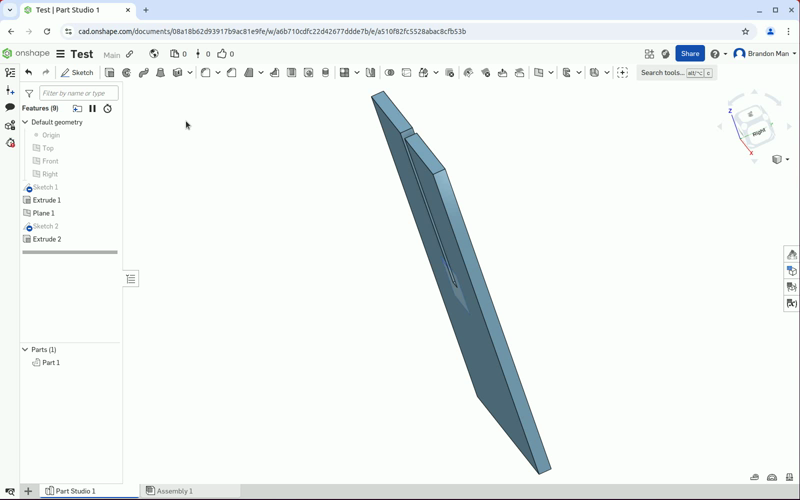
key(down, 2)
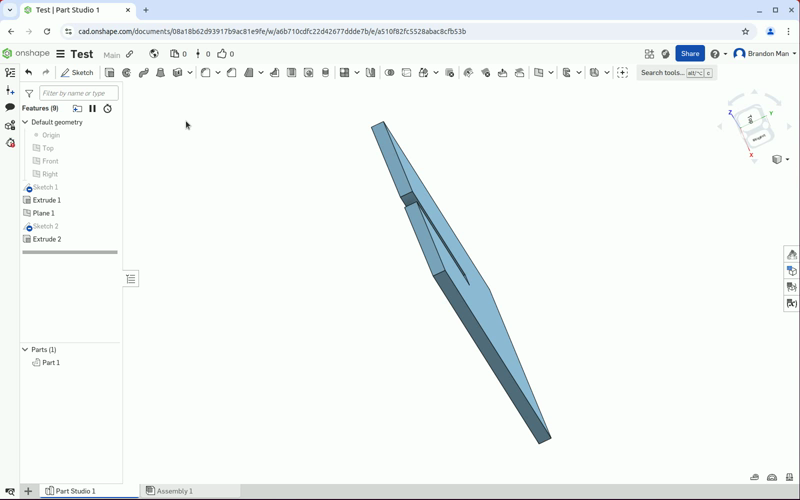
key(up, 2)
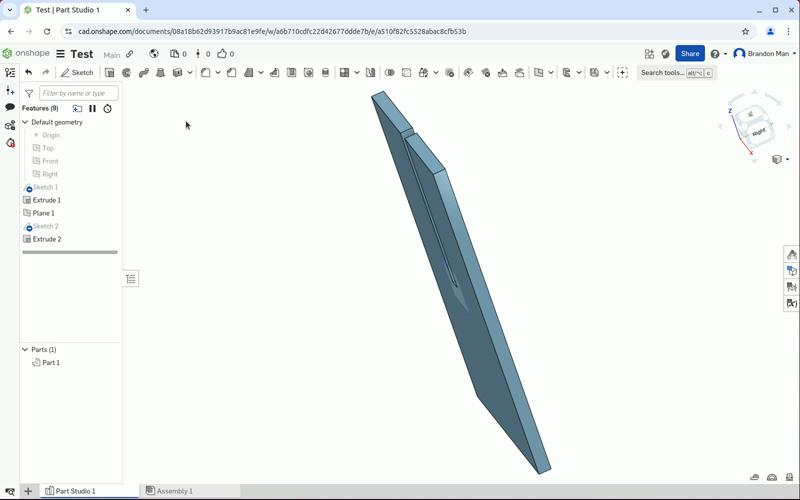
key(right, 2)
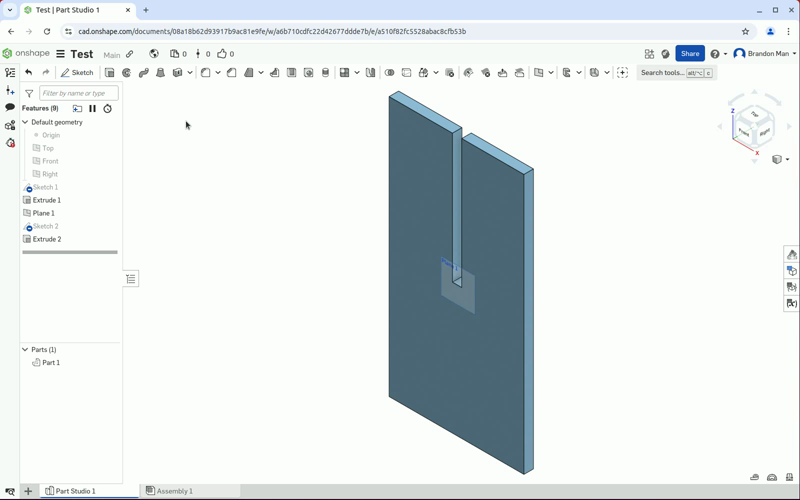
mouse_move(73, 189)
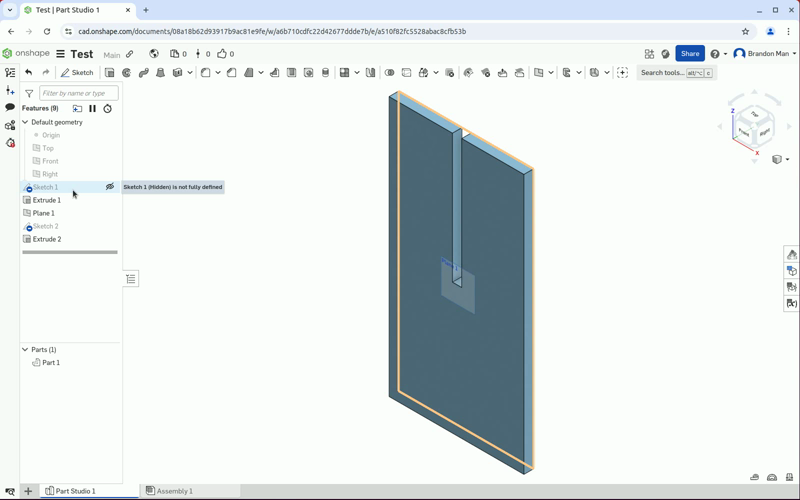
click(73, 189)